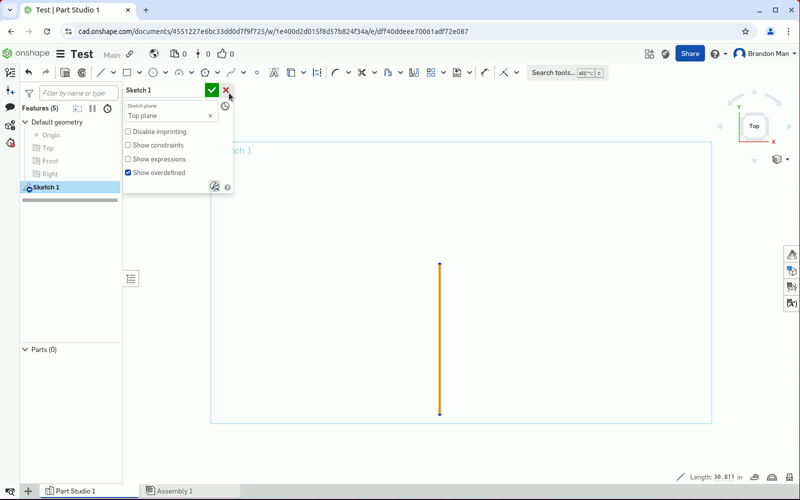
key(shift+h)
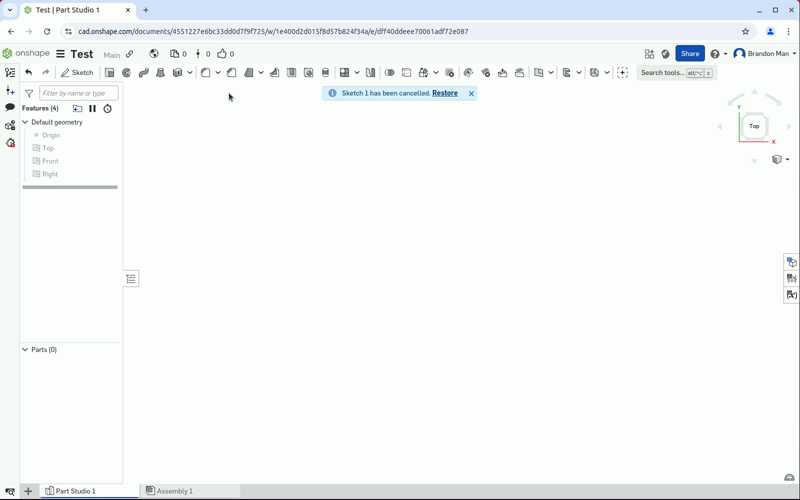
mouse_move(73, 352)
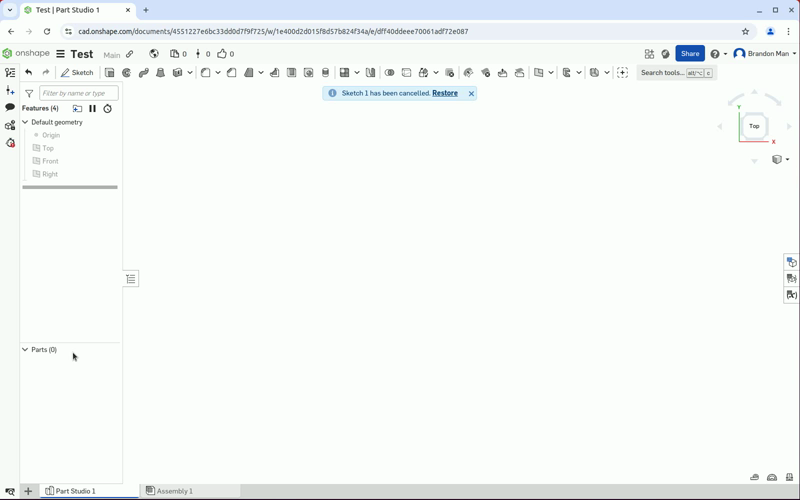
key(y)
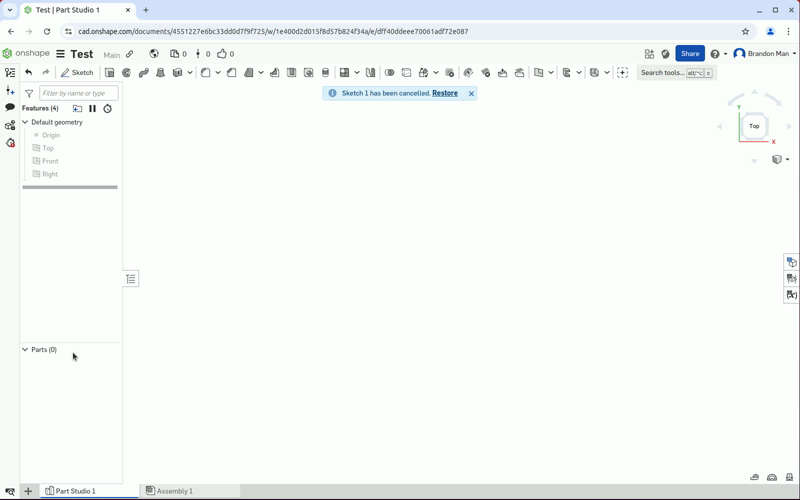
key(shift+p)
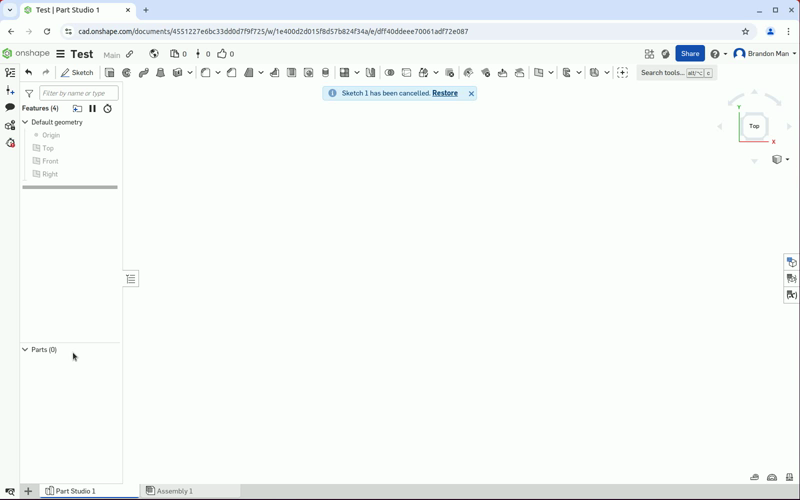
key(space)
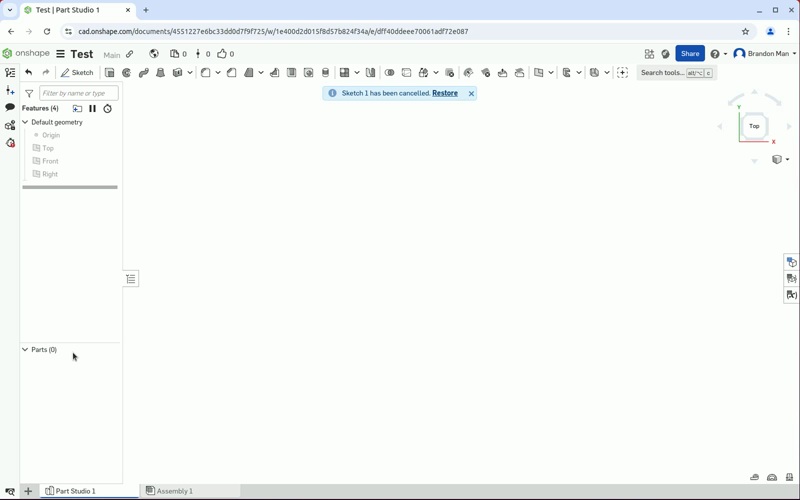
key_down(shift)
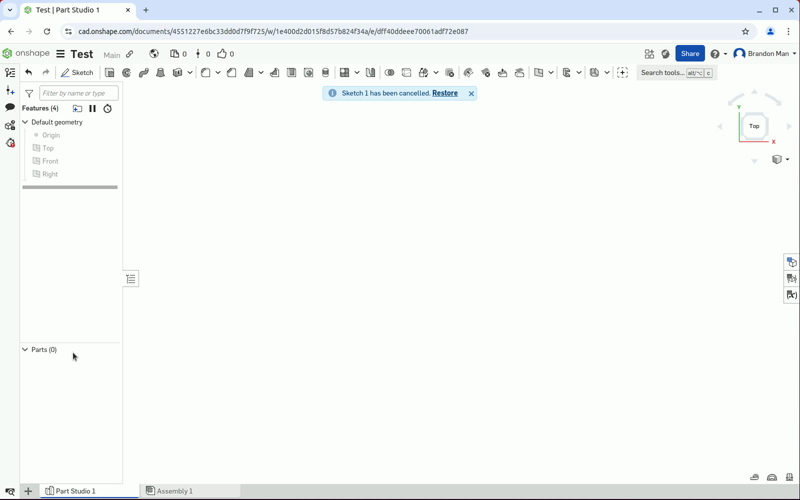
key(up)
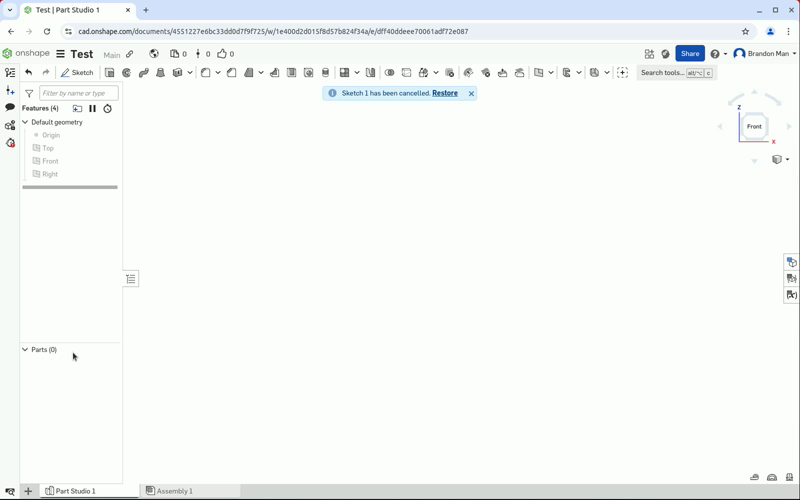
key_up(shift)
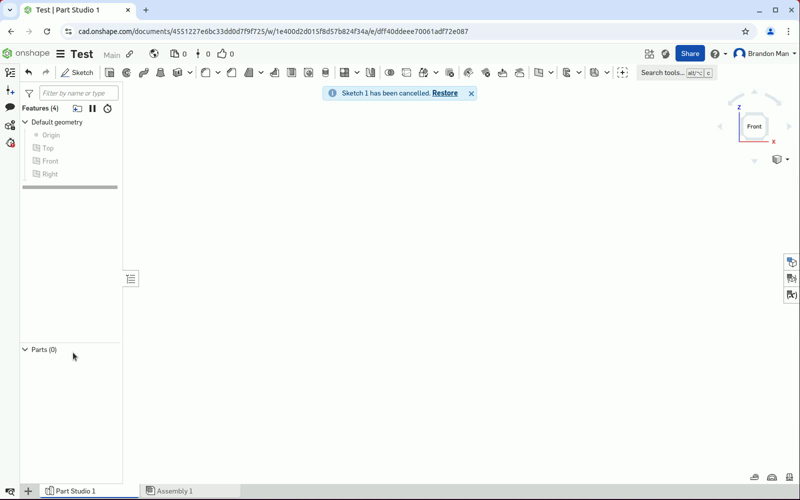
mouse_move(73, 352)
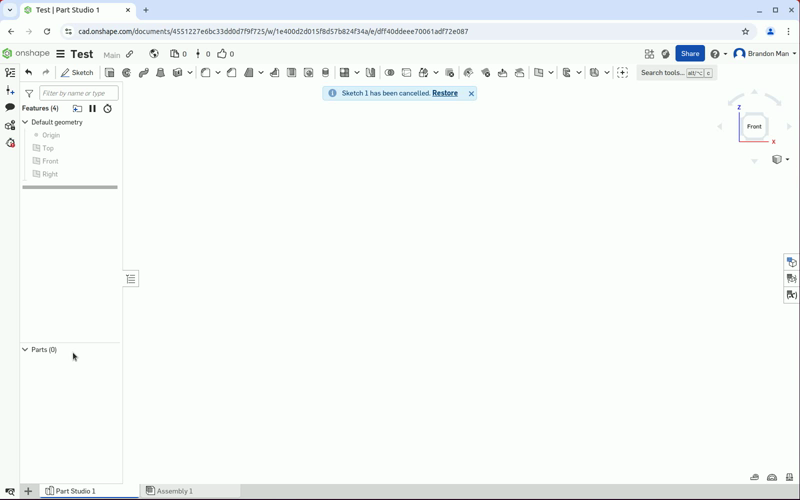
key(shift+y)
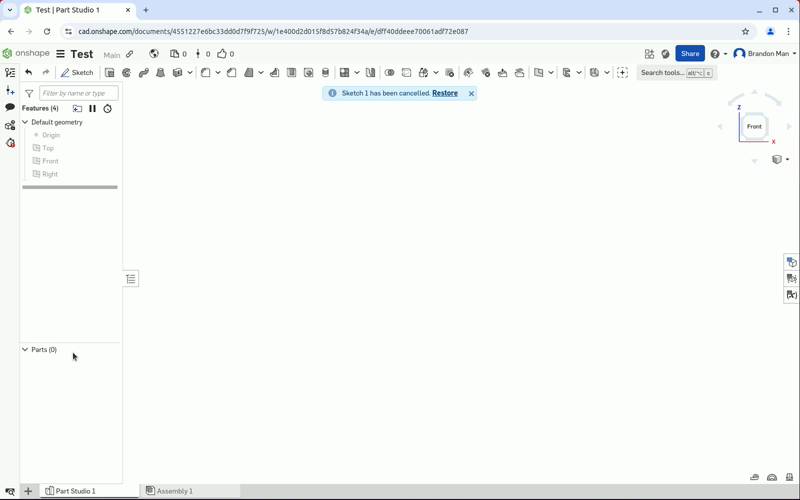
key(shift+s)
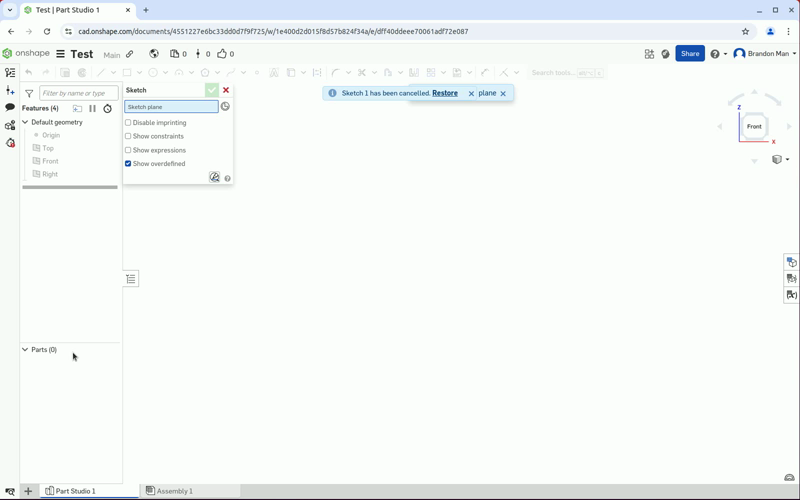
mouse_move(73, 163)
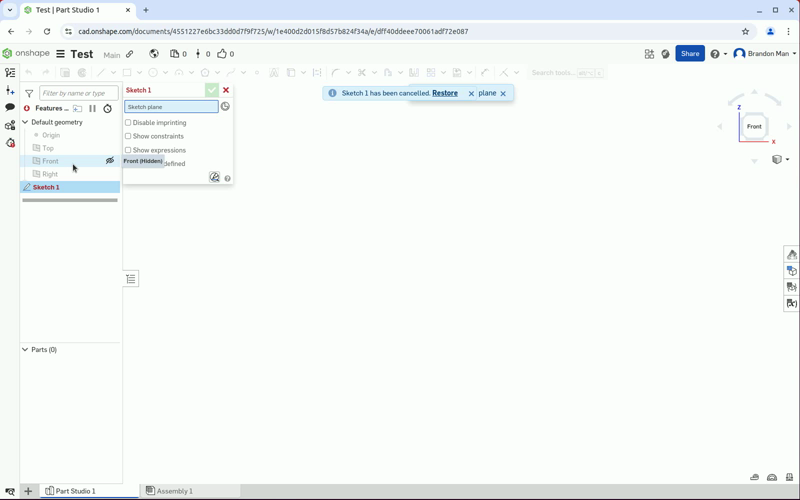
click(73, 163)
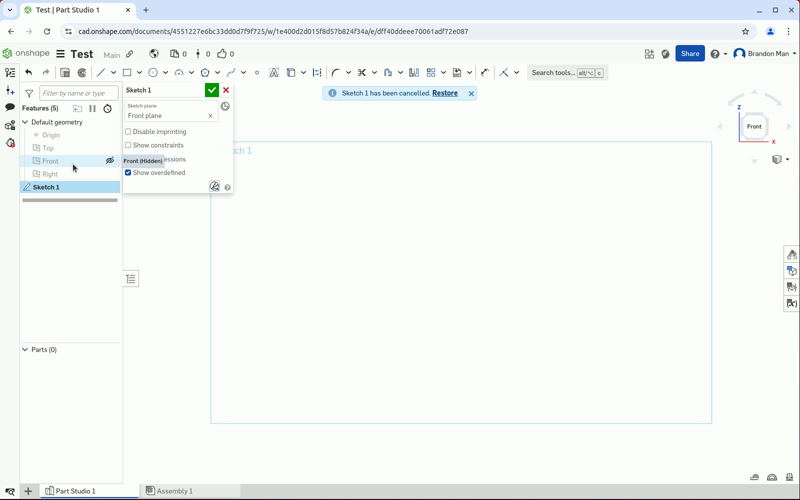
mouse_move(73, 352)
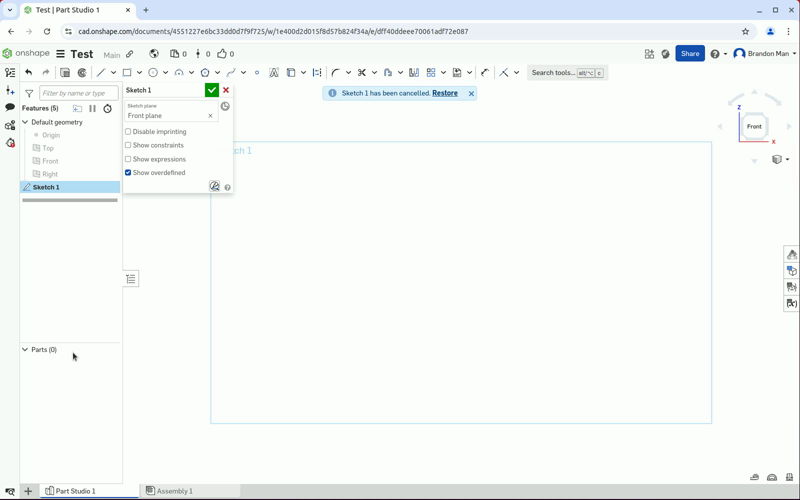
key(y)
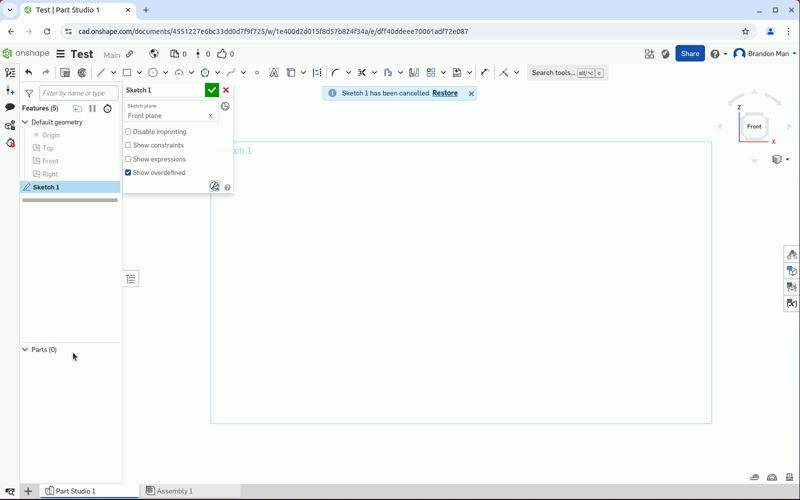
key(l)
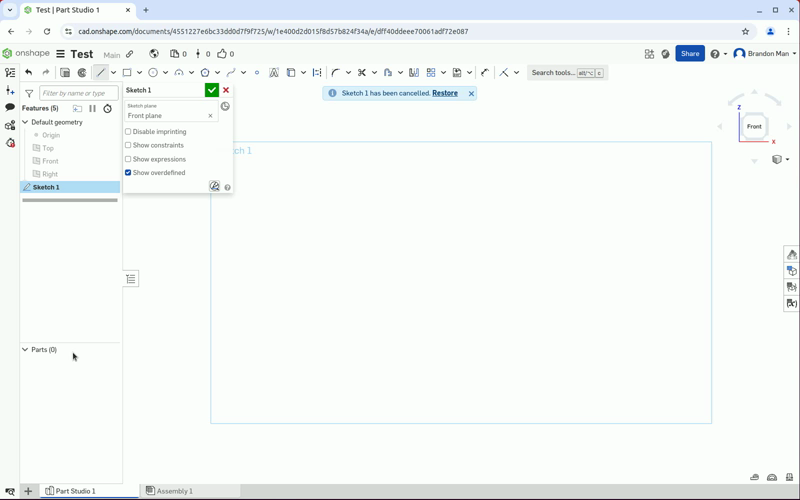
key_down(shift)
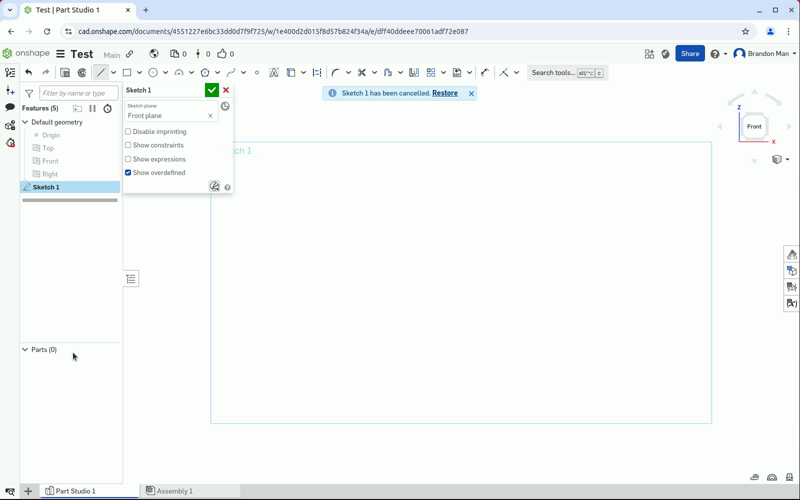
mouse_move(348, 349)
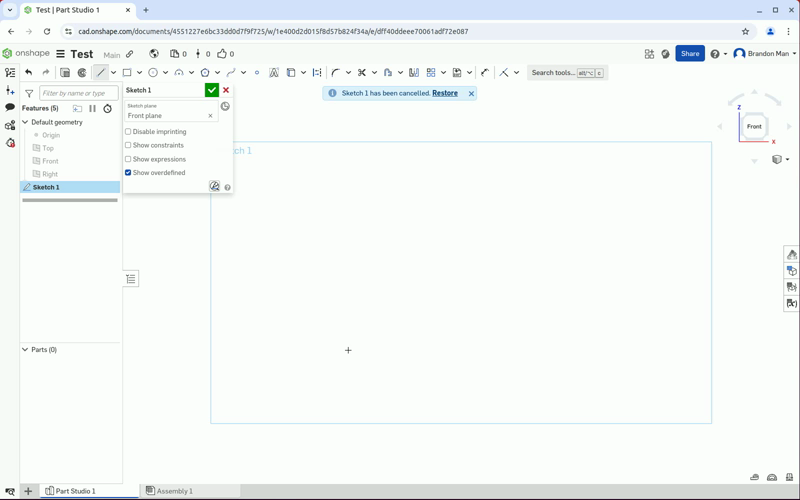
click(348, 349)
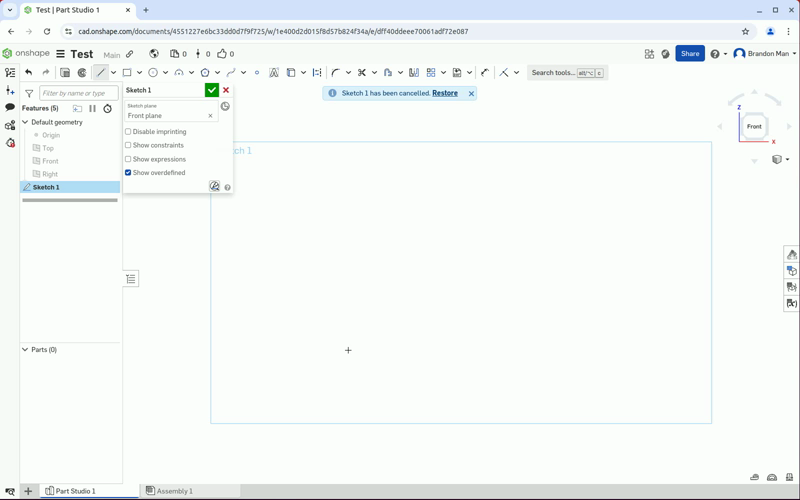
key_up(shift)
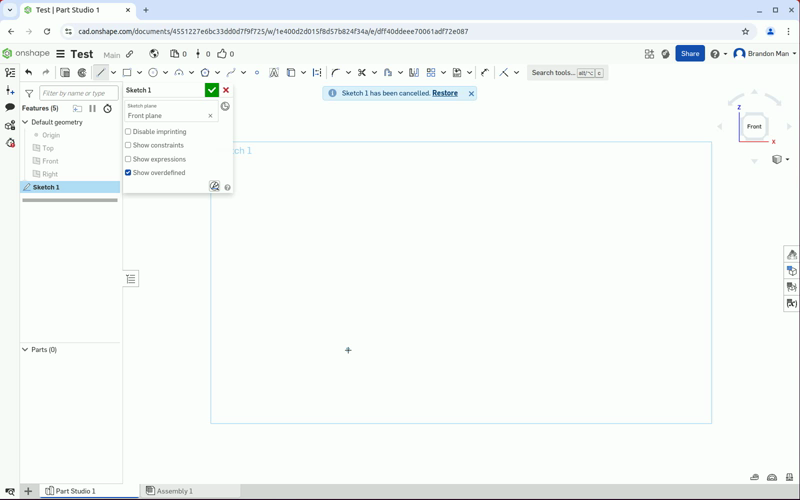
key_down(shift)
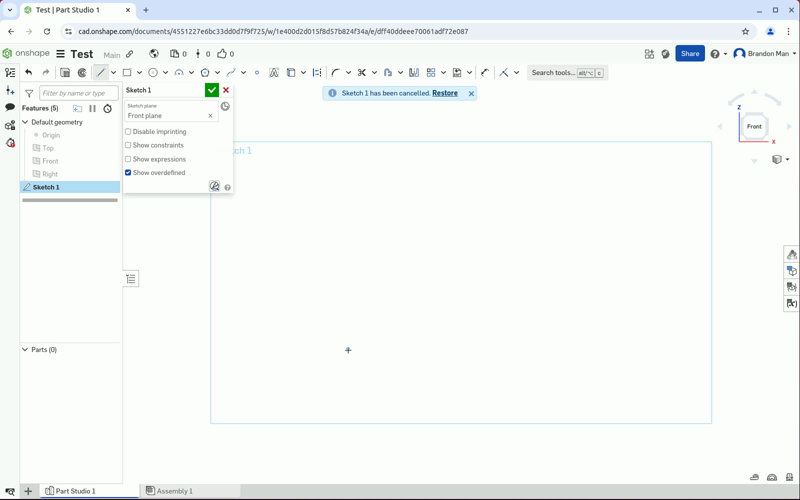
mouse_move(549, 349)
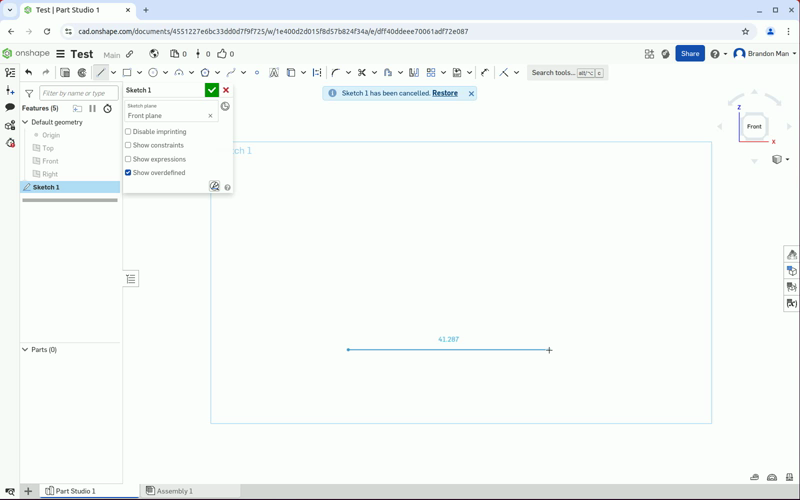
click(549, 349)
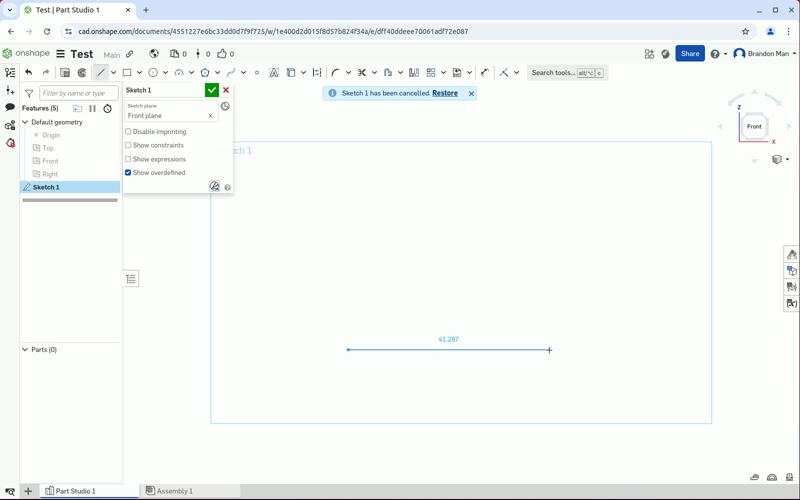
key_up(shift)
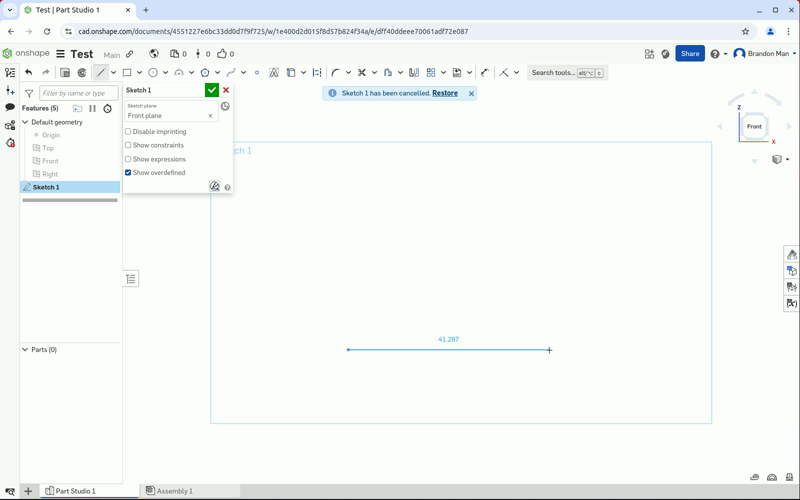
key_down(shift)
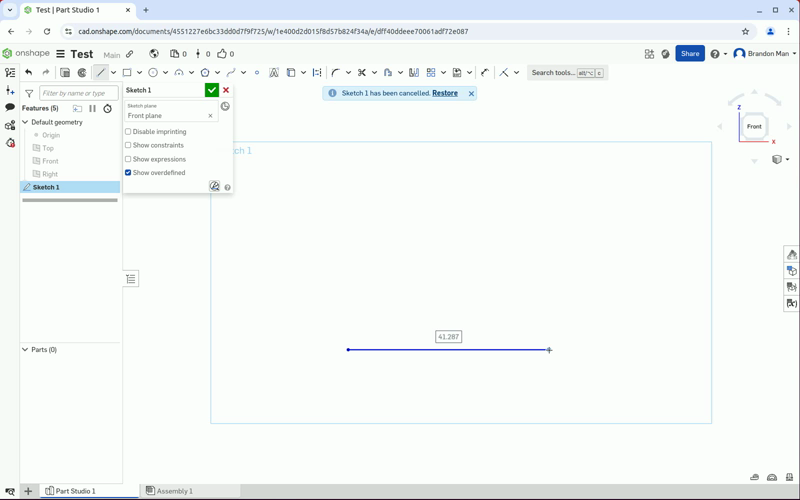
mouse_move(549, 239)
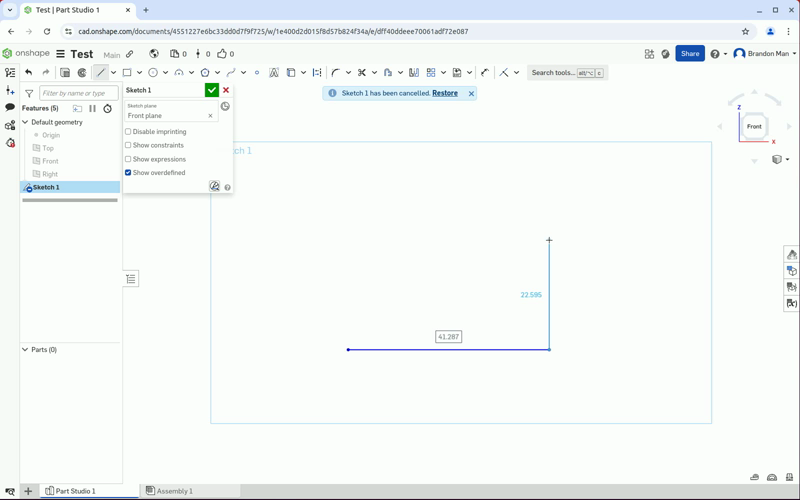
click(549, 239)
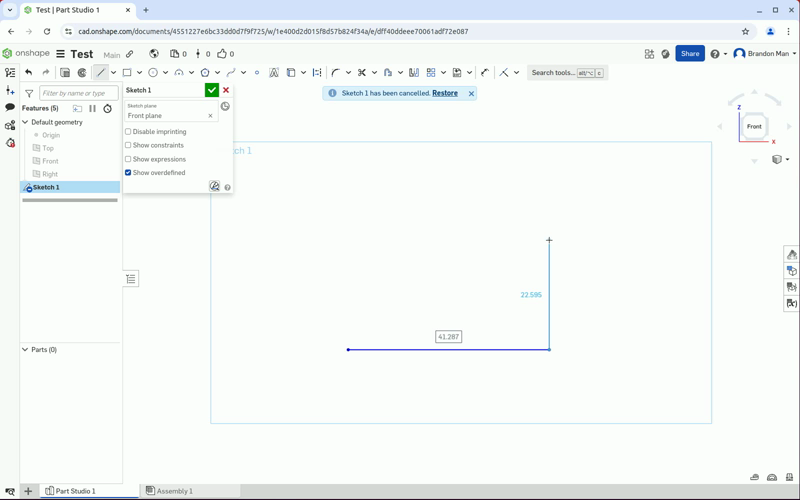
key_up(shift)
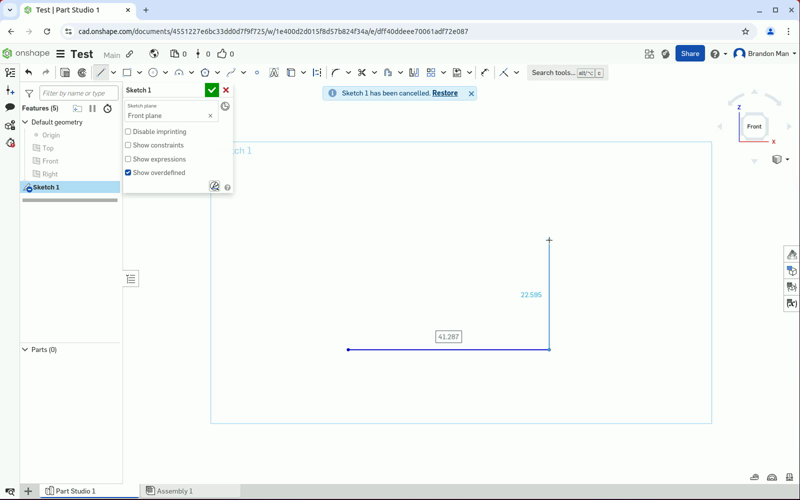
key_down(shift)
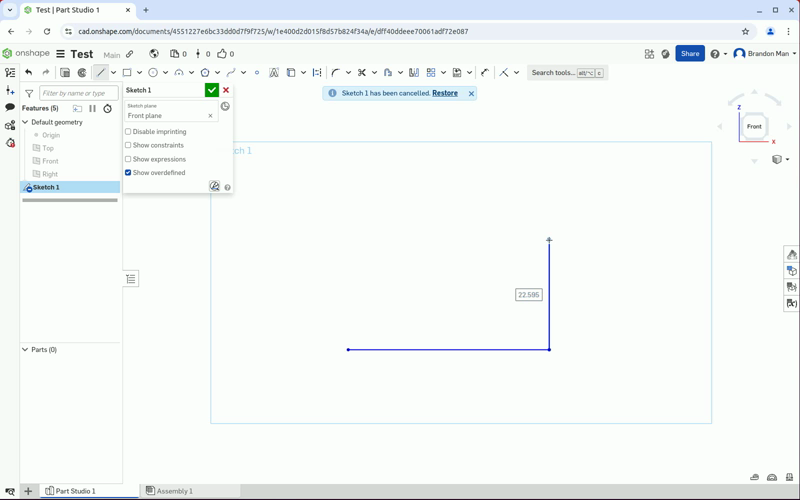
mouse_move(348, 239)
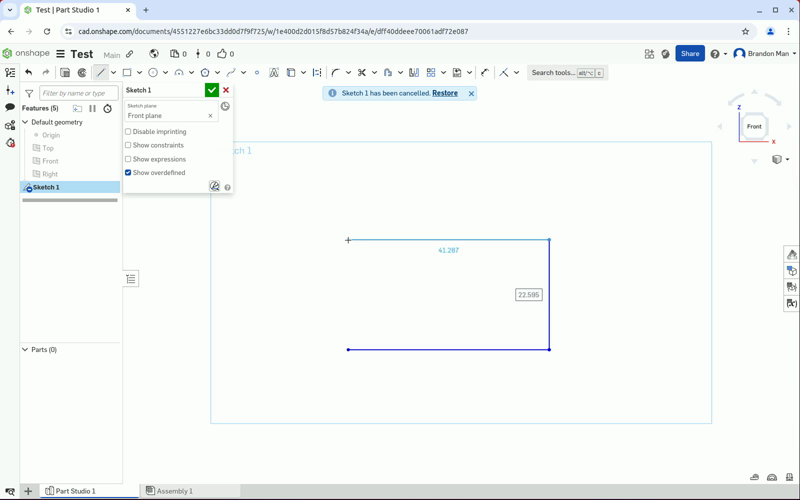
click(348, 239)
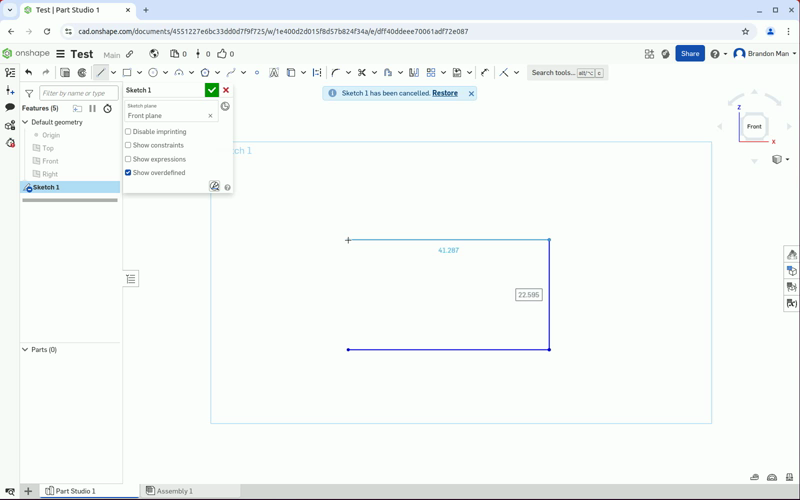
key_up(shift)
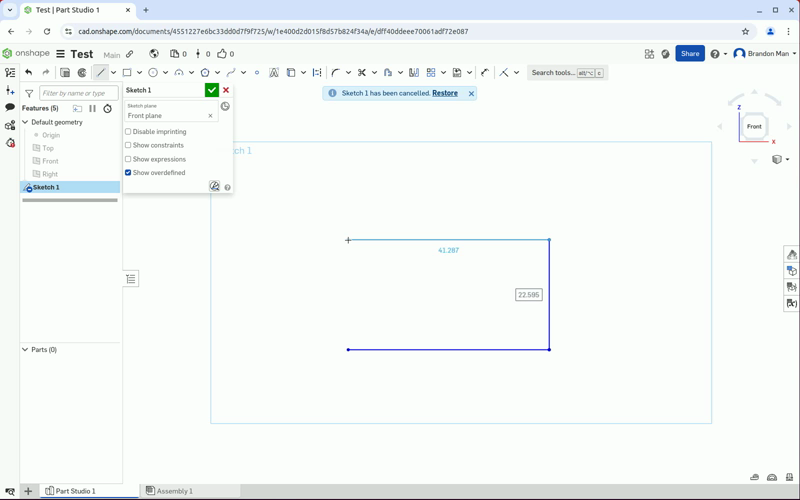
key_down(shift)
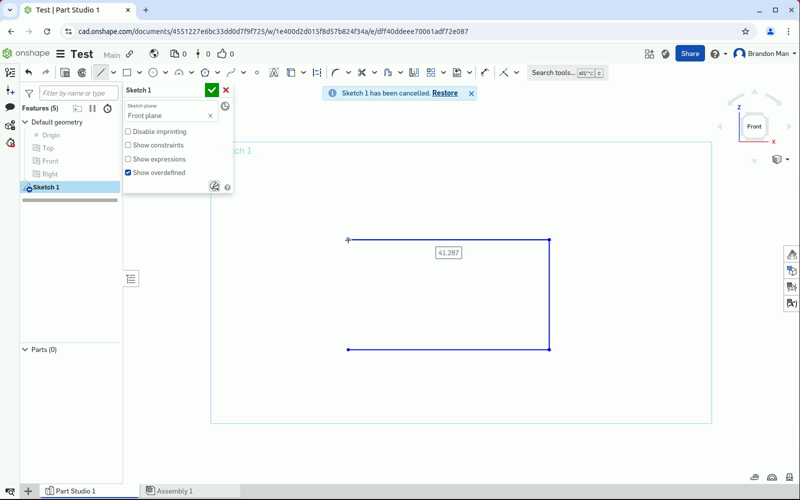
mouse_move(348, 349)
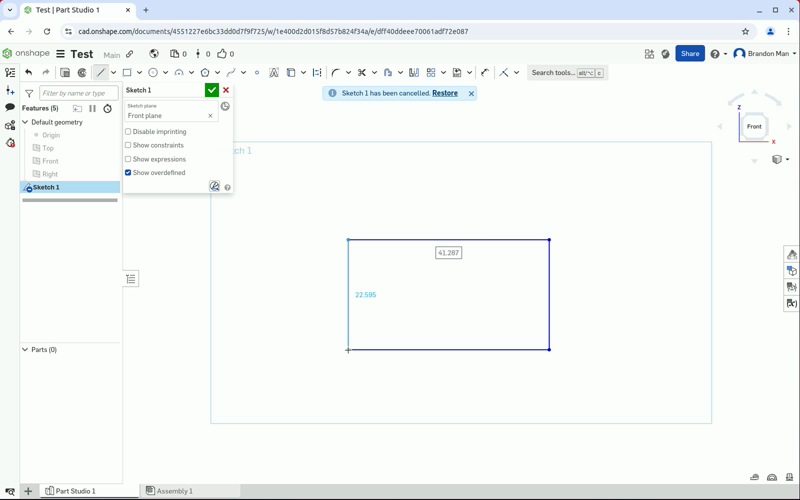
key_up(shift)
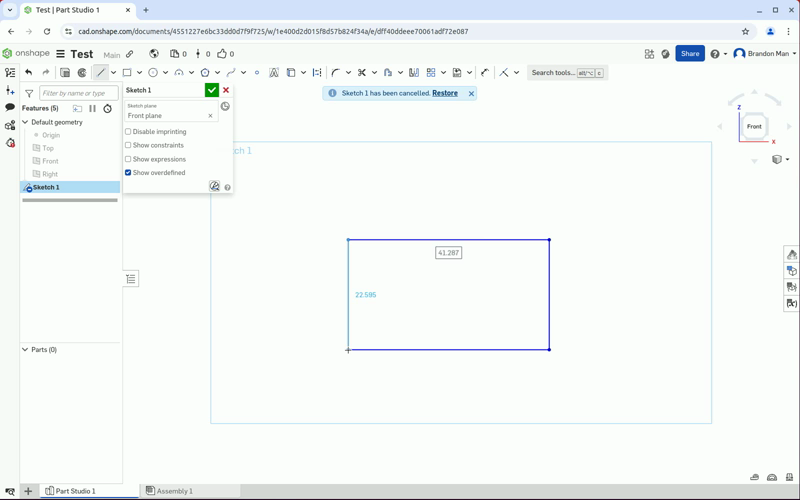
click(348, 349)
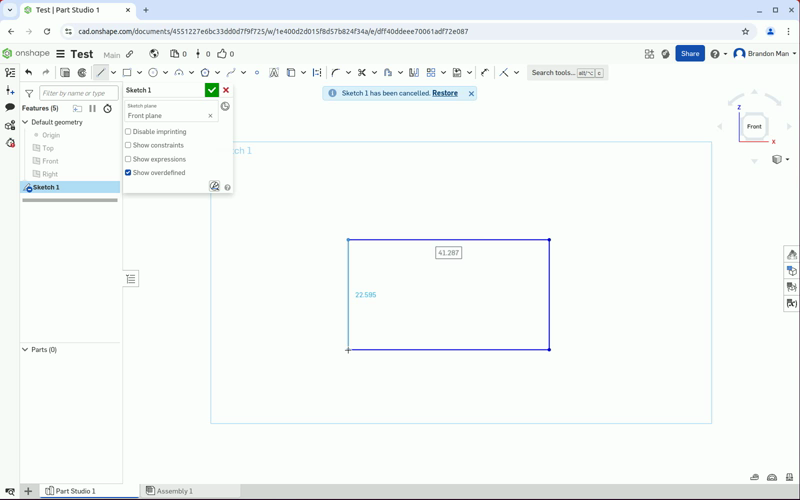
key(esc)
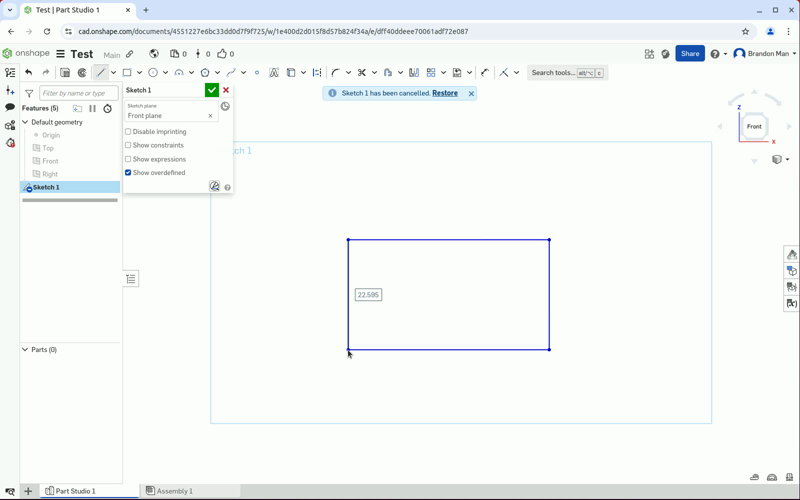
mouse_move(494, 285)
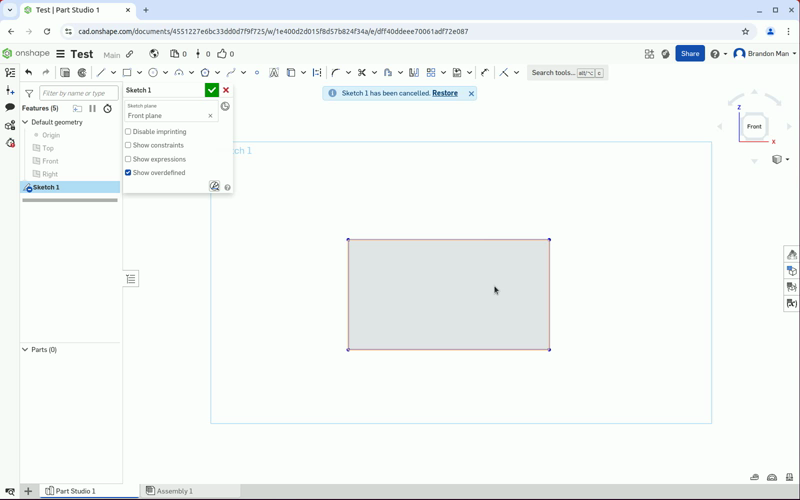
click(494, 285)
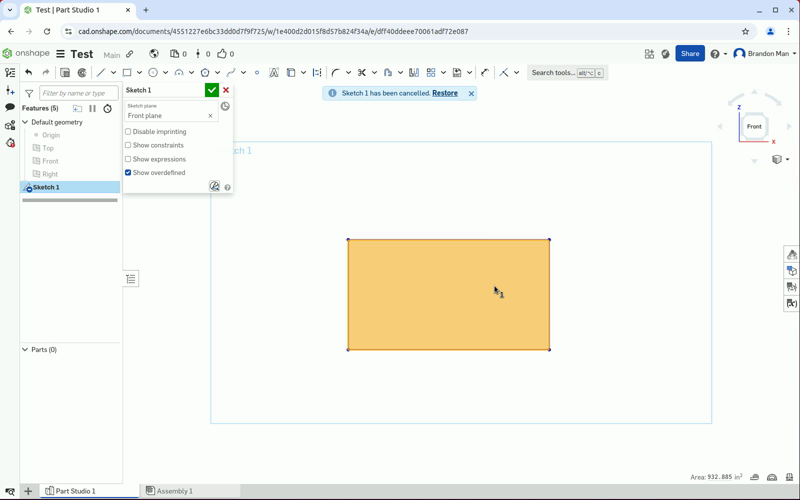
mouse_move(73, 352)
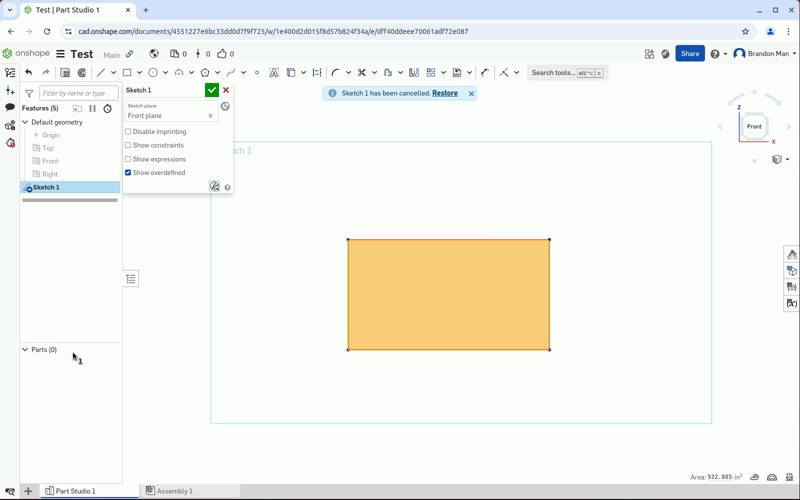
key(shift+y)
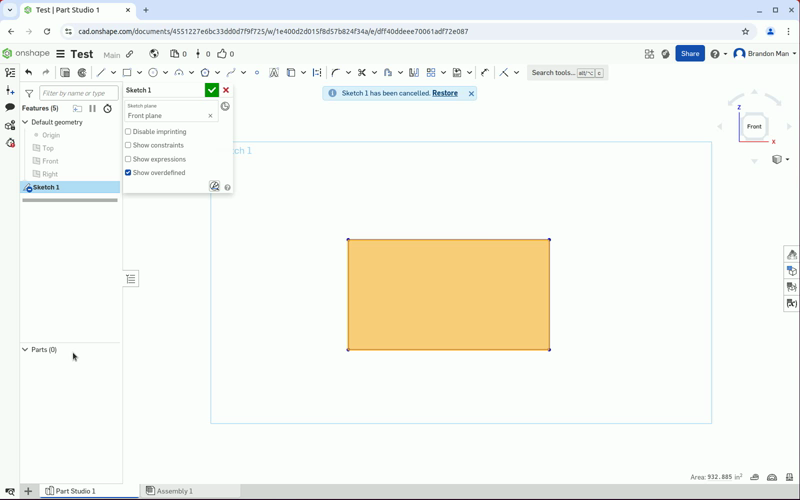
key(shift+e)
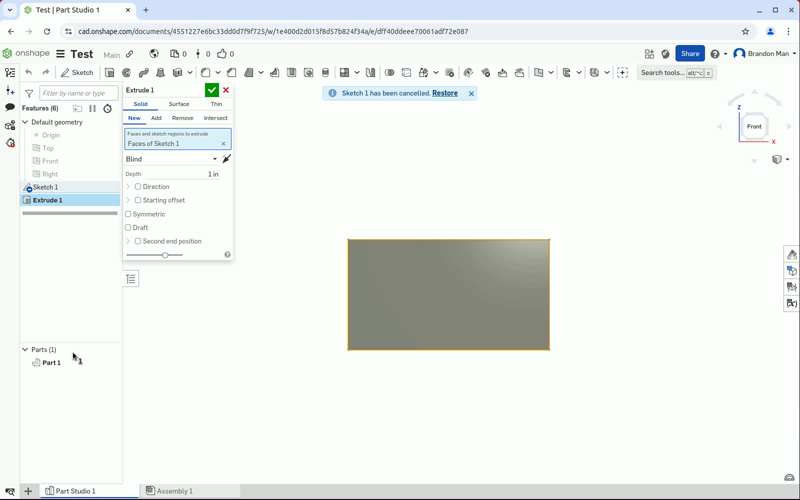
mouse_move(143, 106)
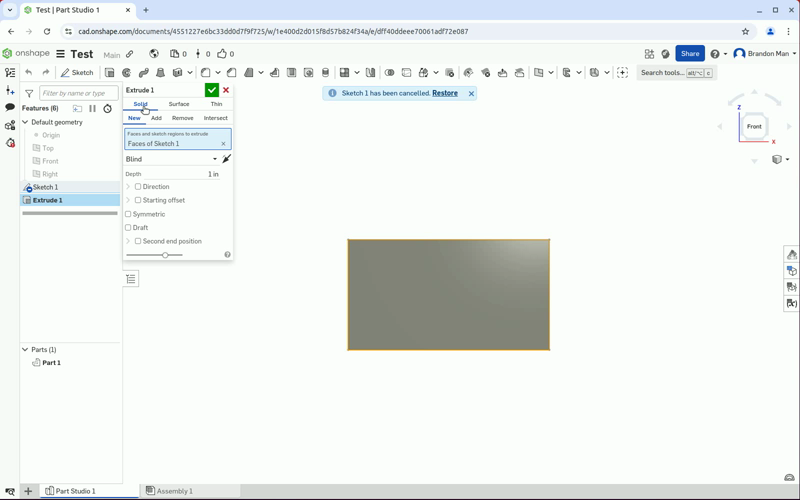
click(143, 106)
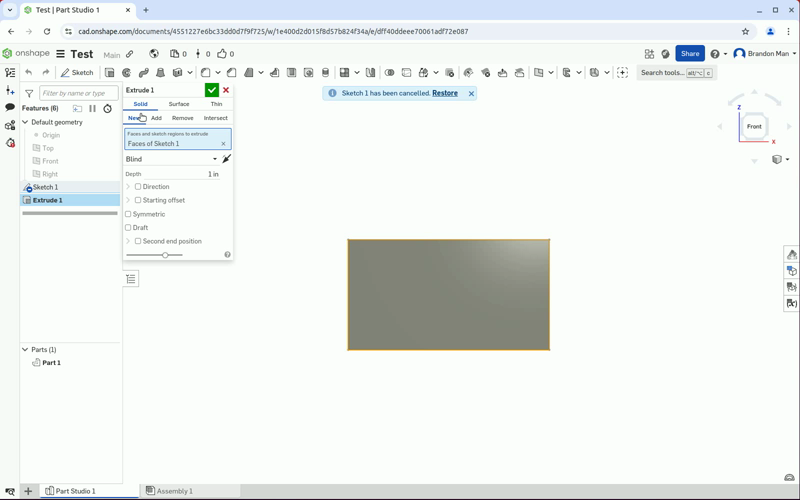
mouse_move(137, 120)
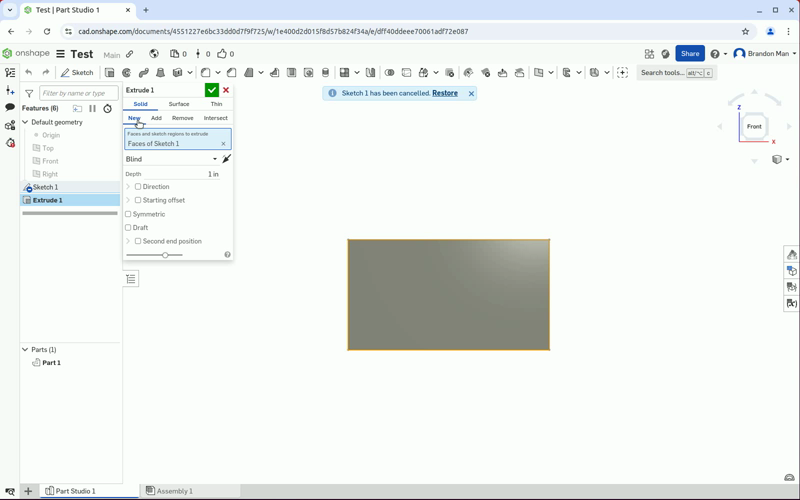
click(137, 120)
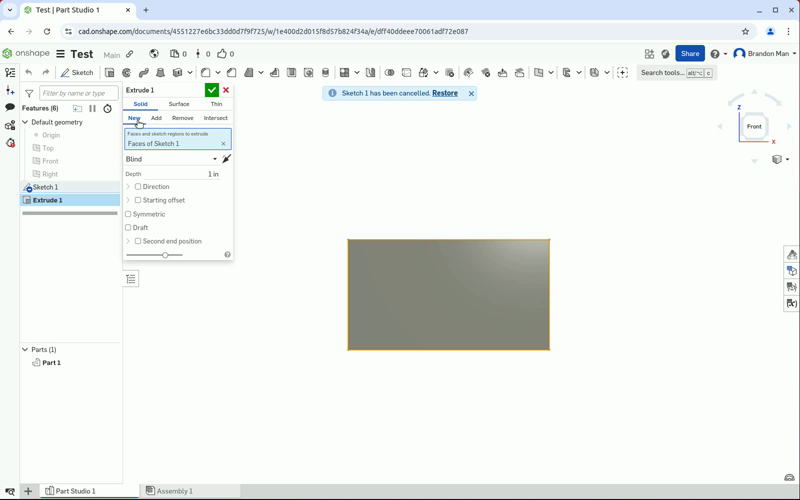
key(tab, 4)
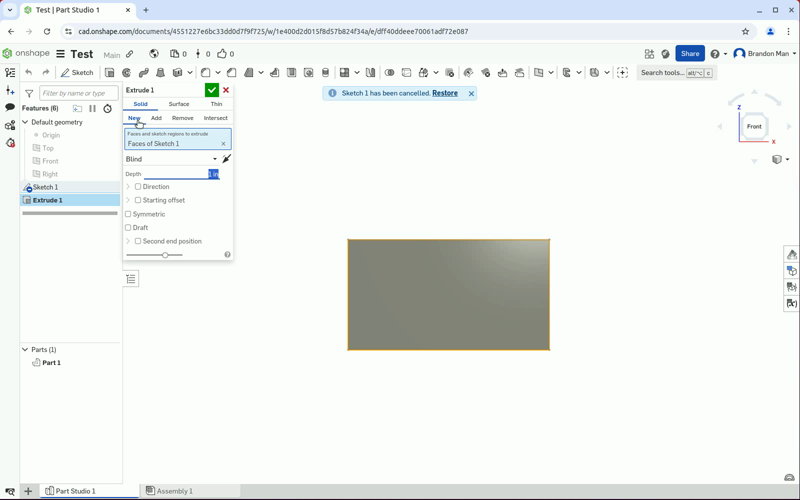
text(20.22)
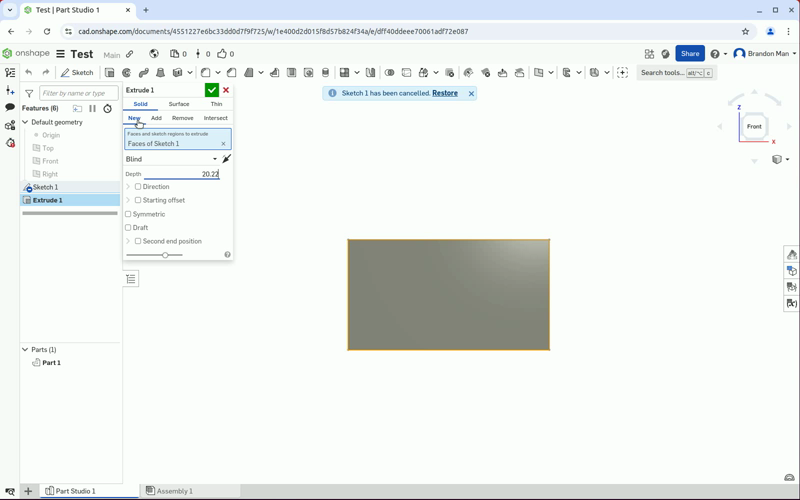
key(enter)
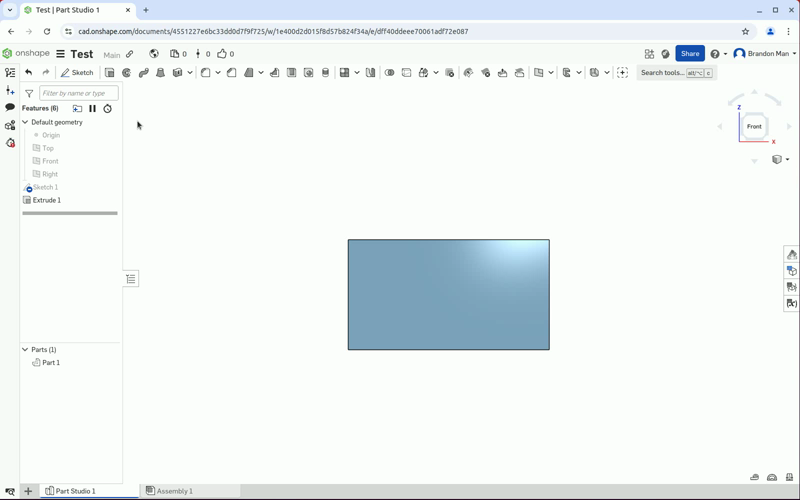
key(shift+h)
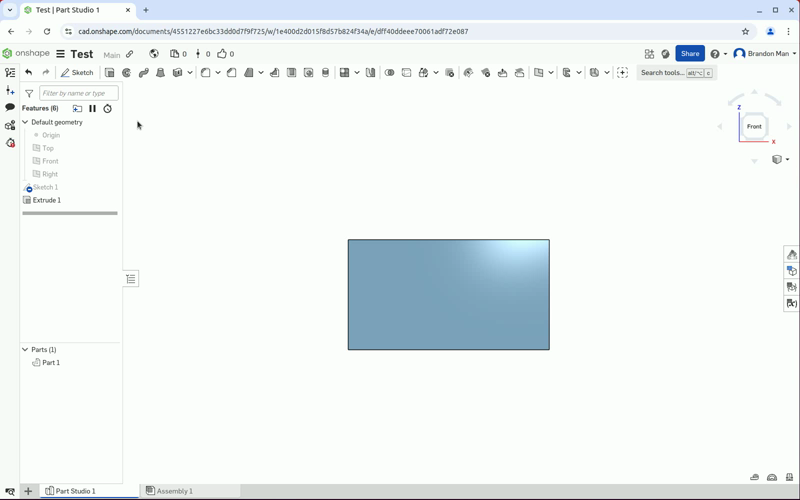
key(shift+h)
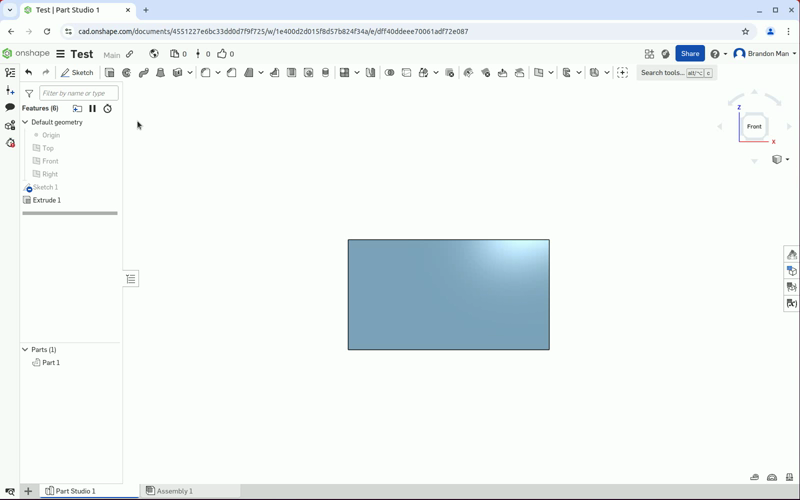
mouse_move(73, 189)
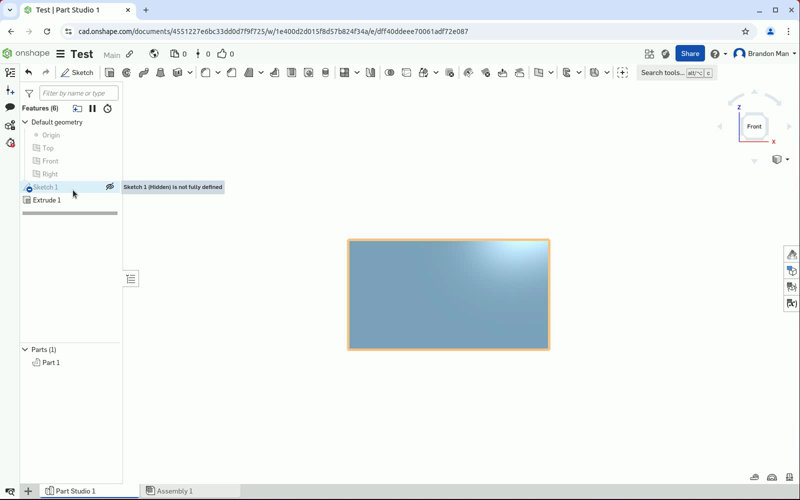
click(73, 189)
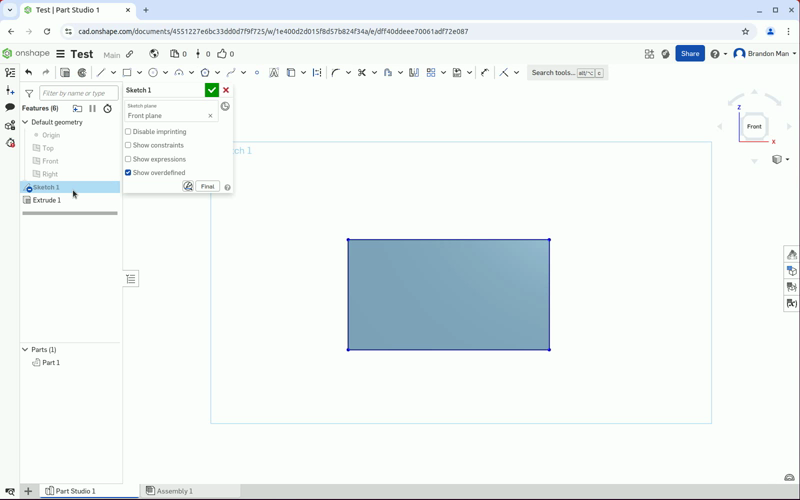
mouse_move(229, 92)
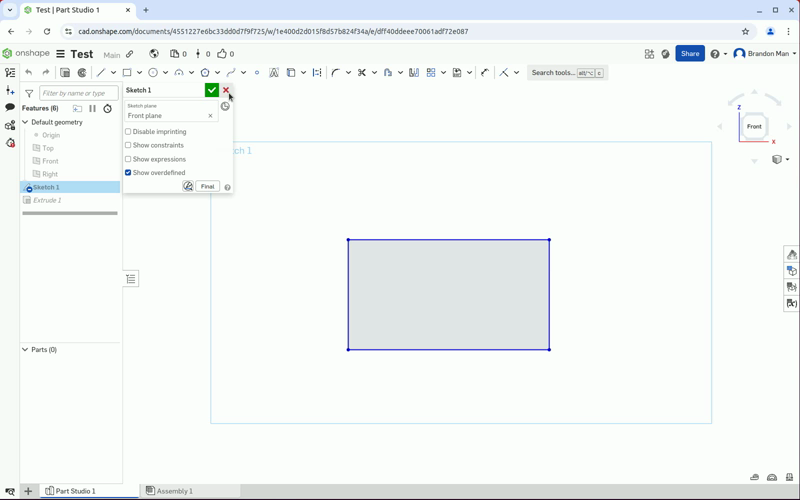
click(229, 92)
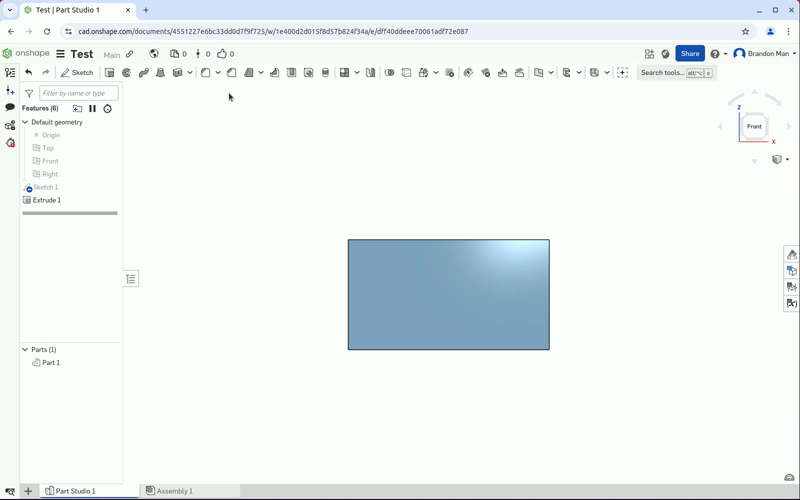
mouse_move(541, 75)
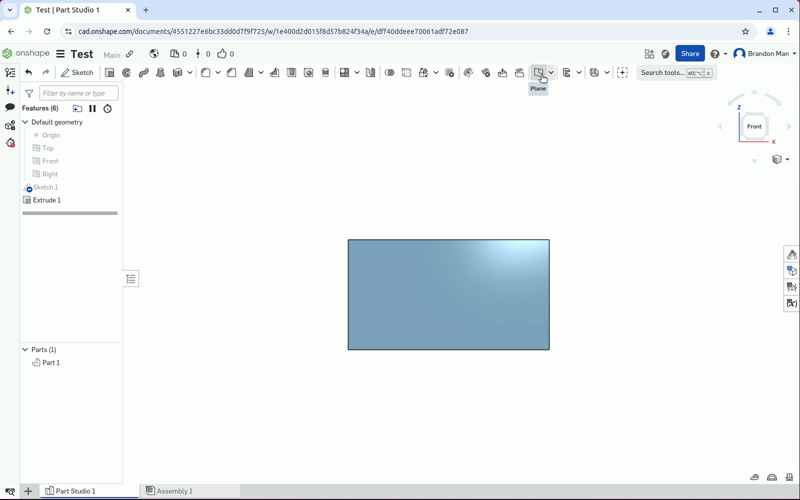
click(541, 75)
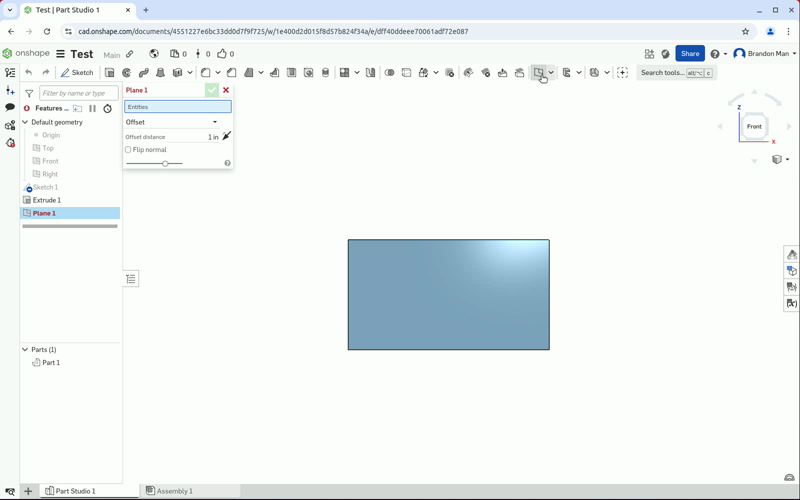
mouse_move(73, 163)
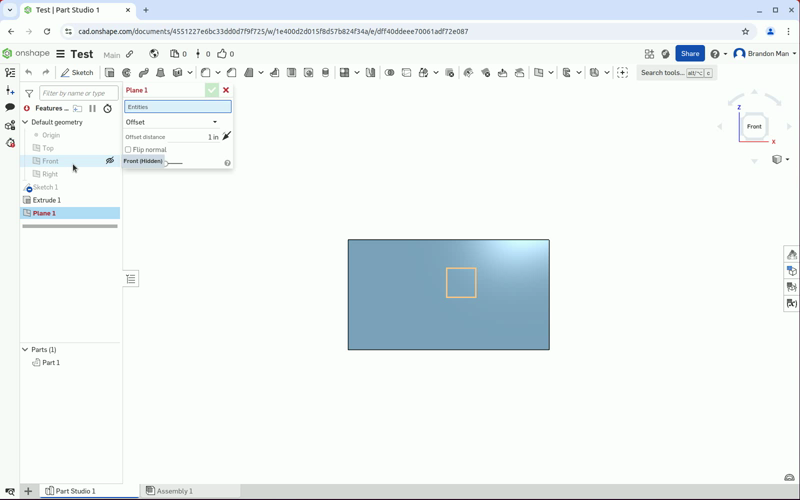
click(73, 163)
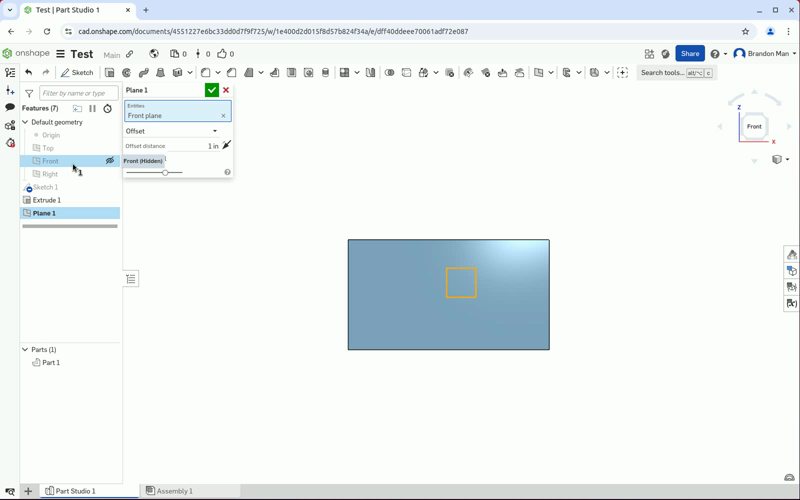
key(tab, 2)
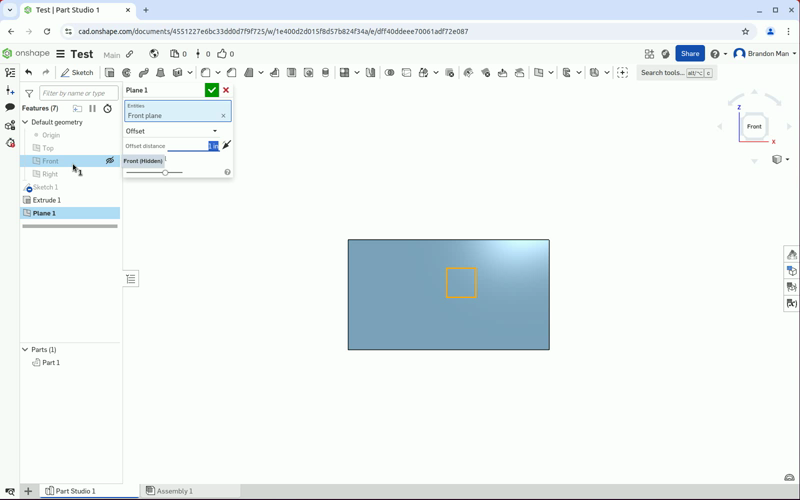
text(20.212)
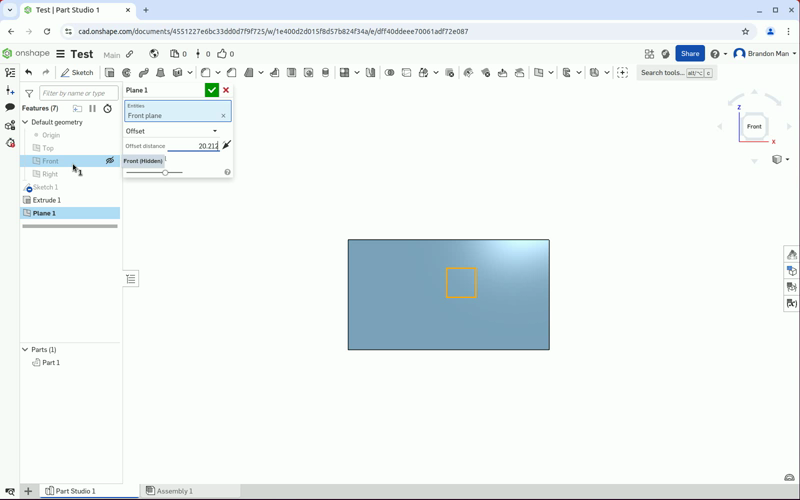
key(enter, 2)
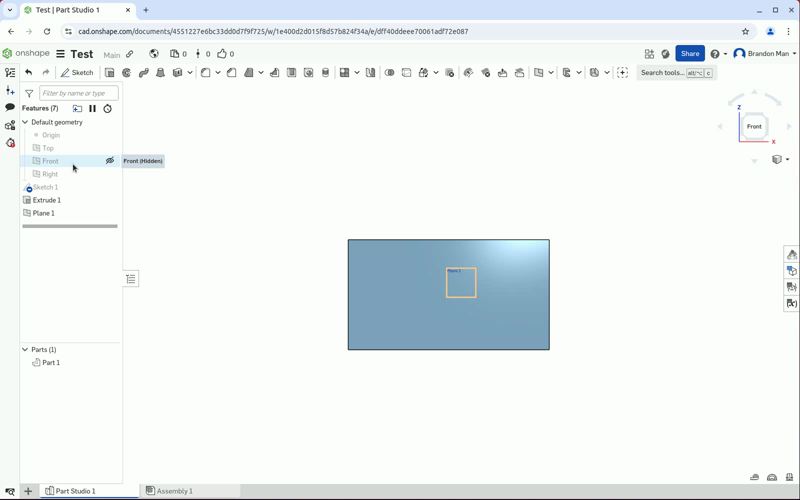
key(shift+s)
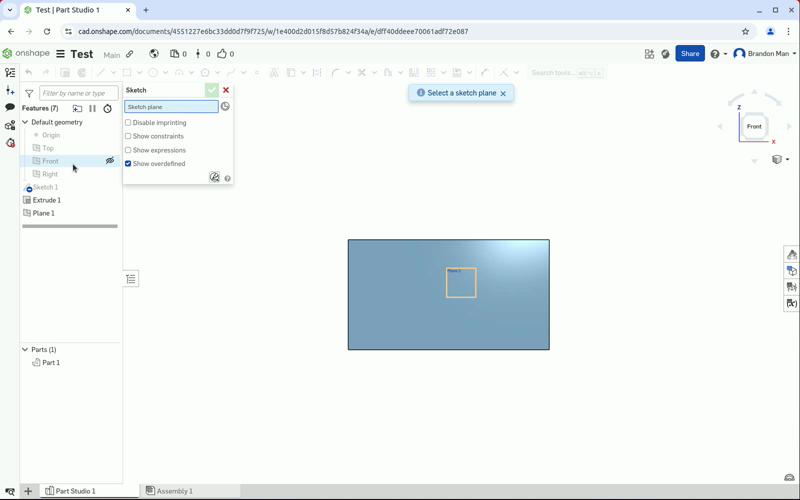
mouse_move(73, 215)
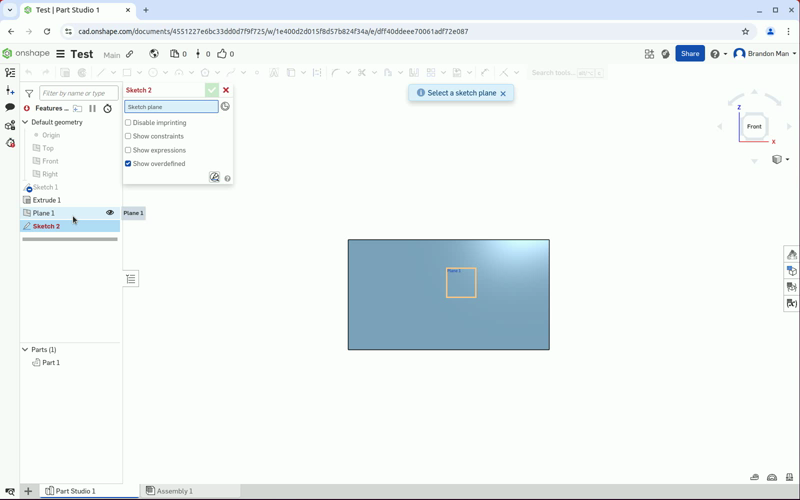
click(73, 215)
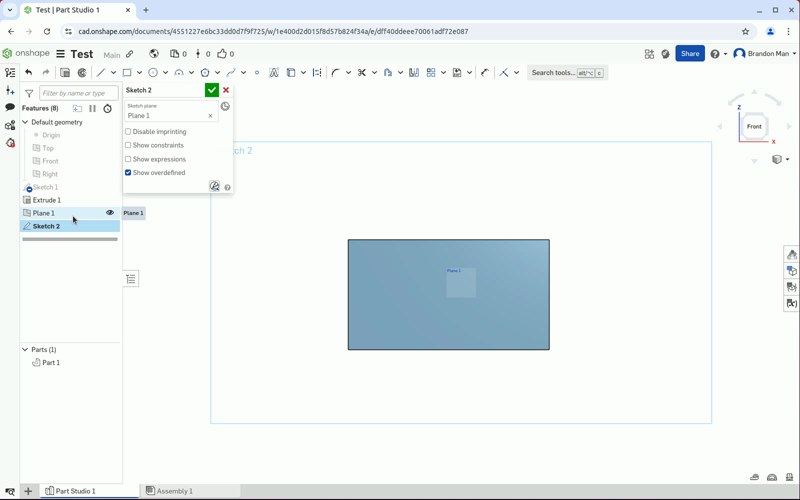
mouse_move(73, 352)
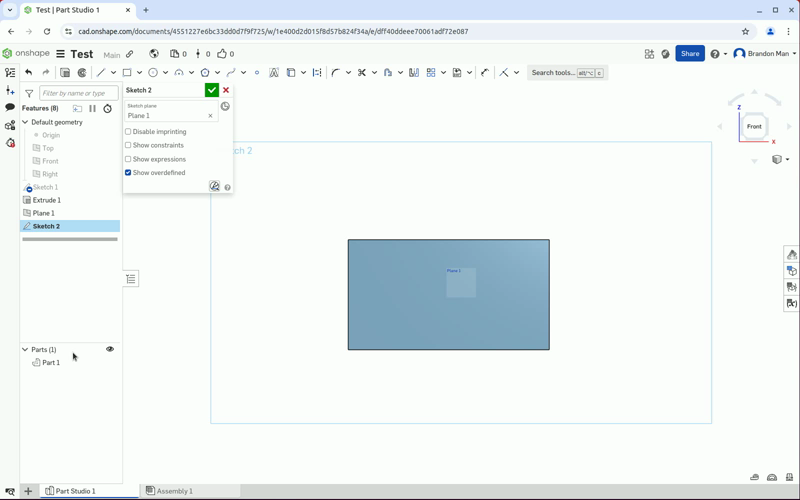
key(y)
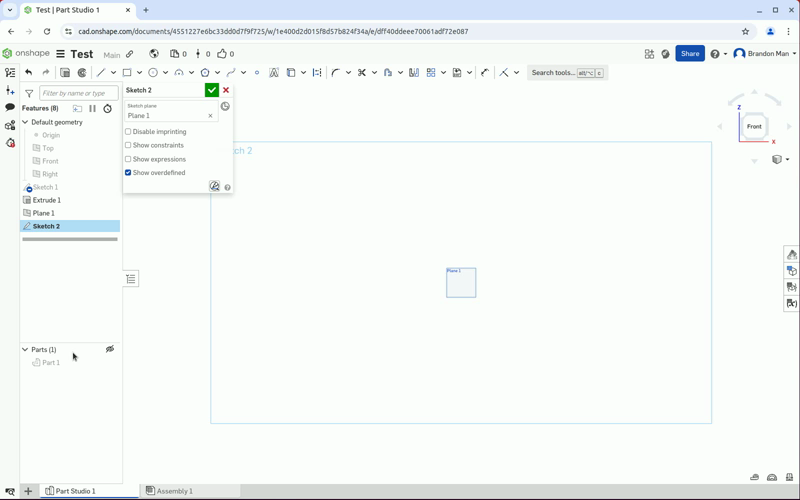
key(l)
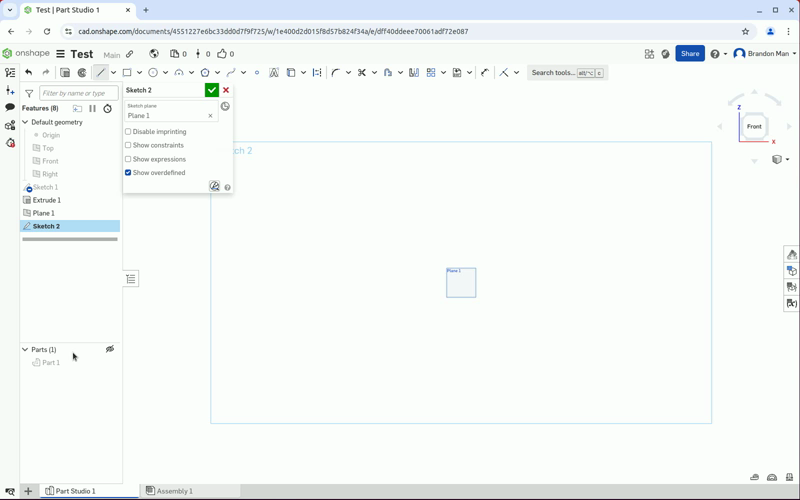
key_down(shift)
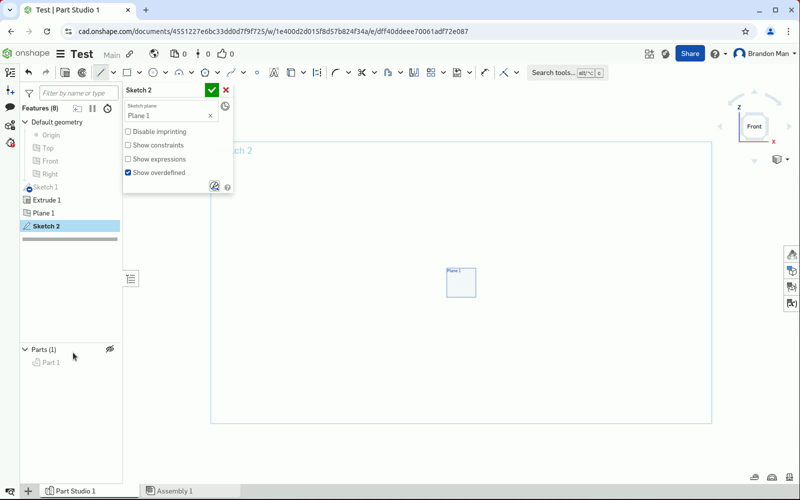
mouse_move(464, 349)
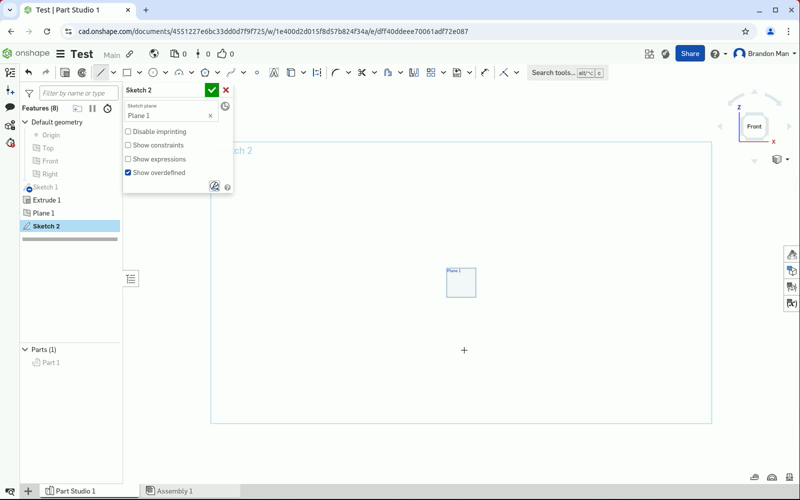
click(464, 349)
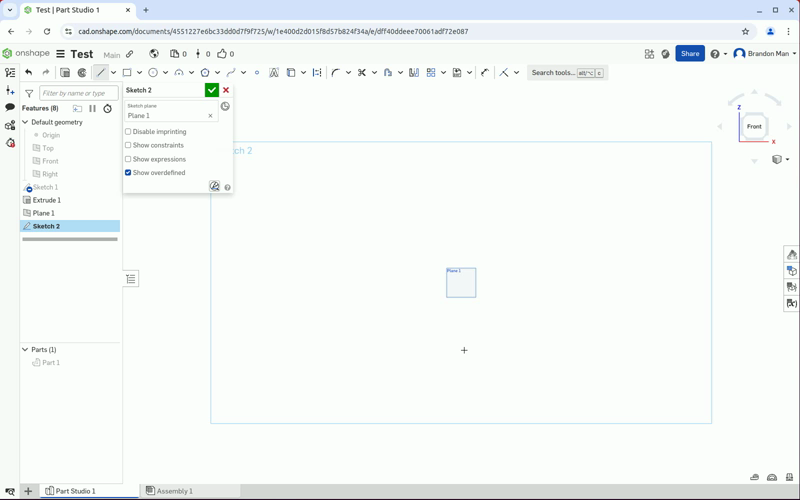
key_up(shift)
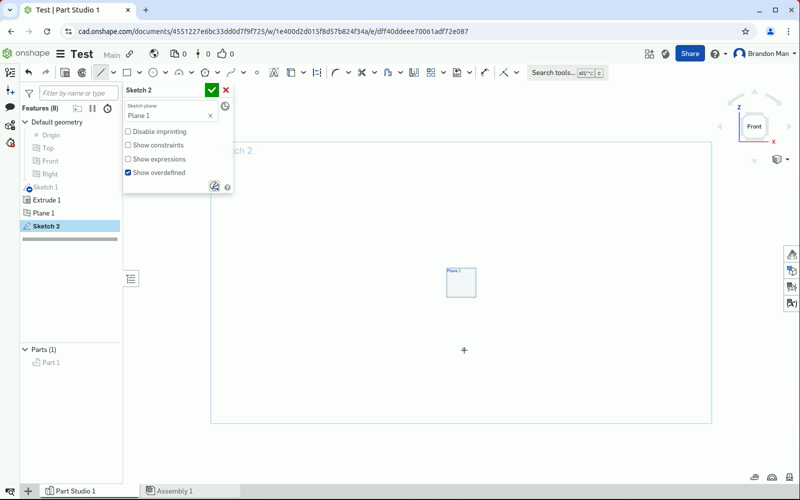
key_down(shift)
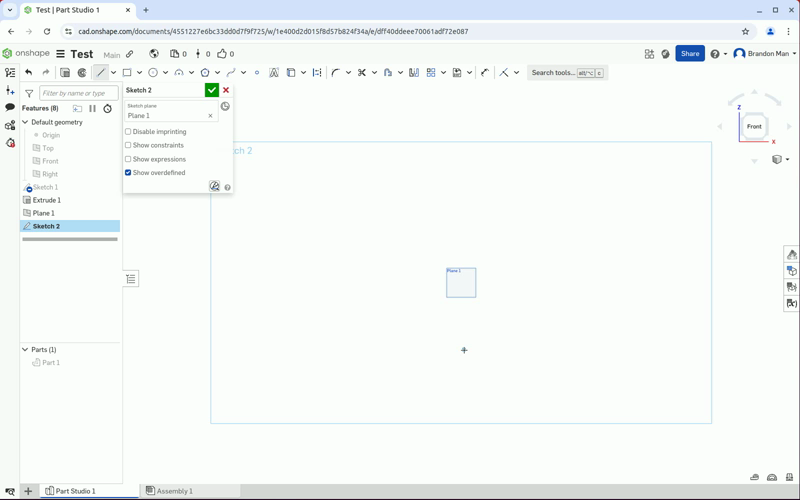
mouse_move(551, 349)
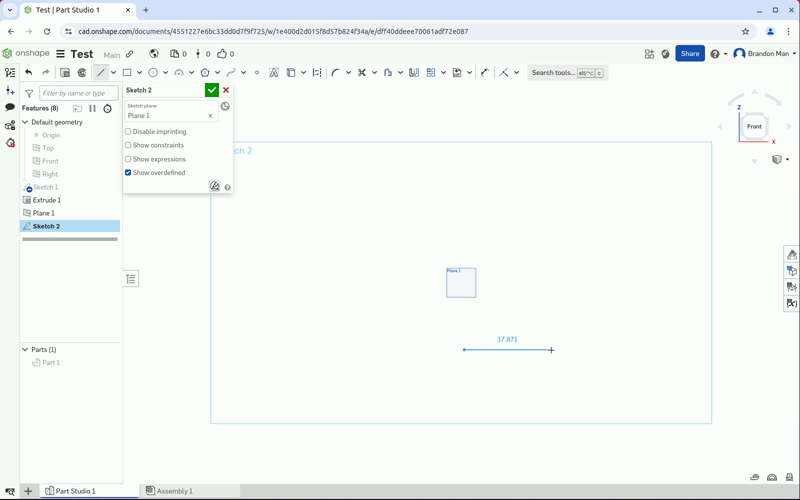
click(551, 349)
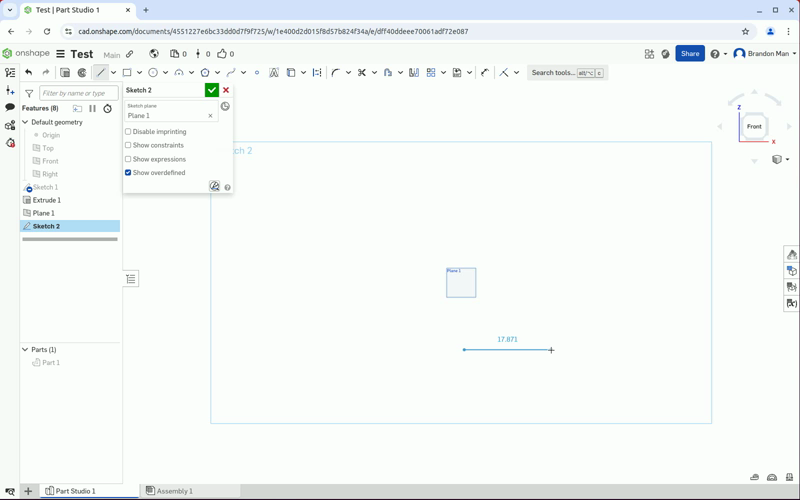
key_up(shift)
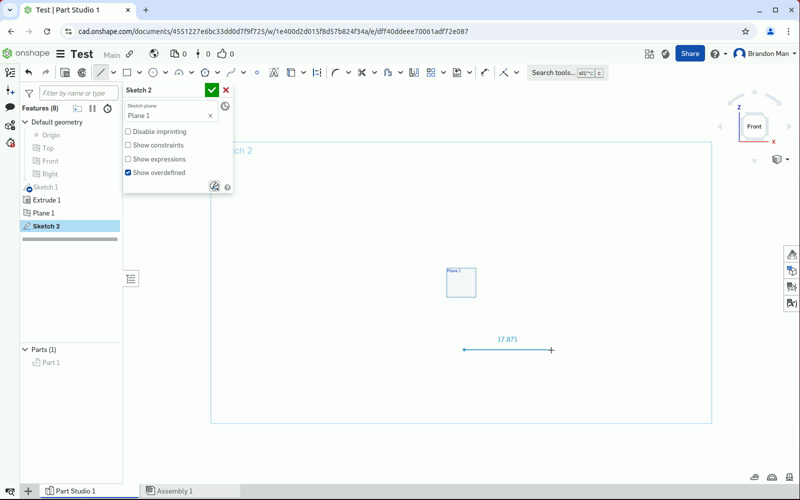
key_down(shift)
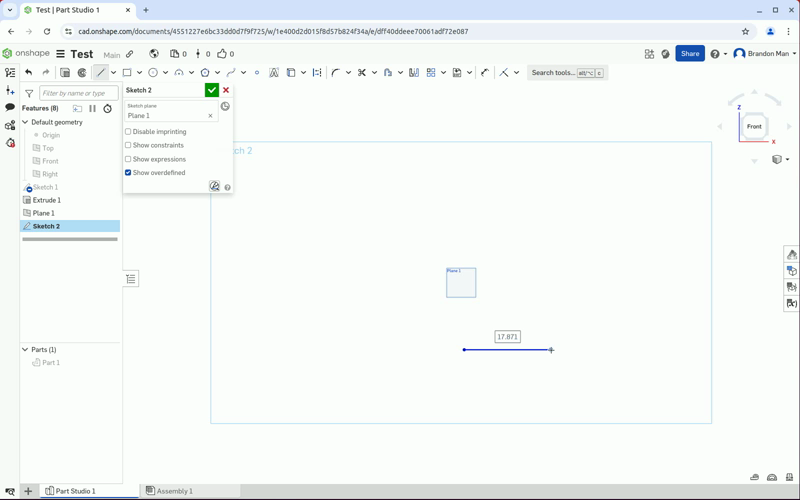
mouse_move(551, 239)
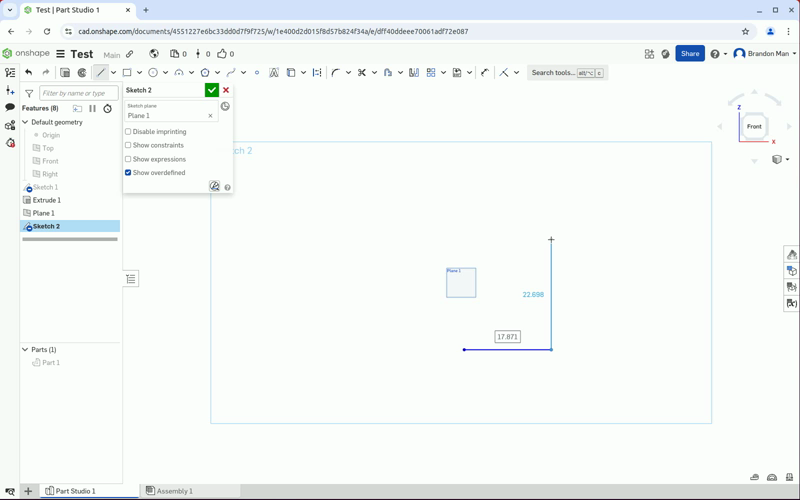
click(551, 239)
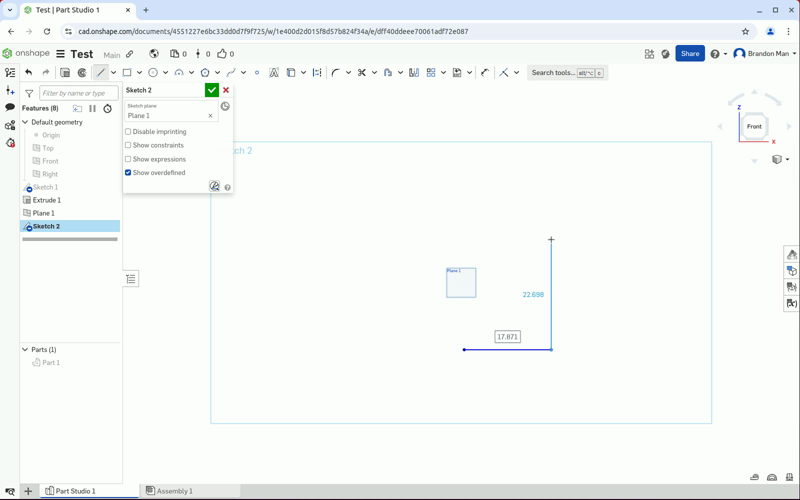
key_up(shift)
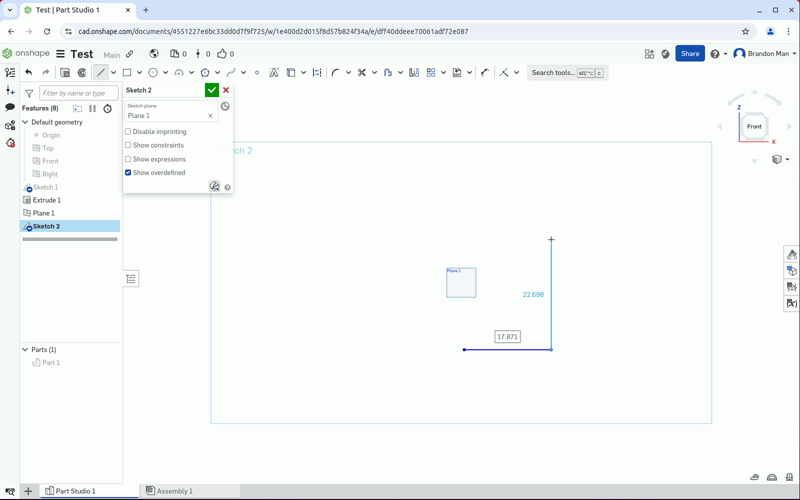
key_down(shift)
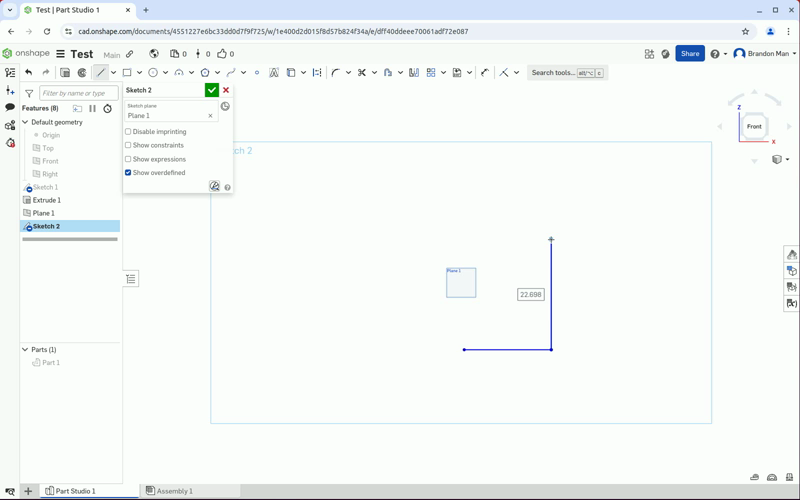
mouse_move(464, 239)
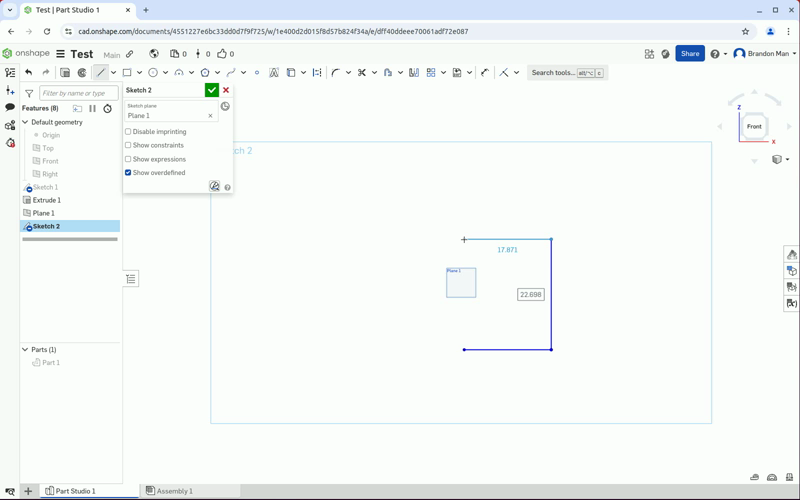
click(464, 239)
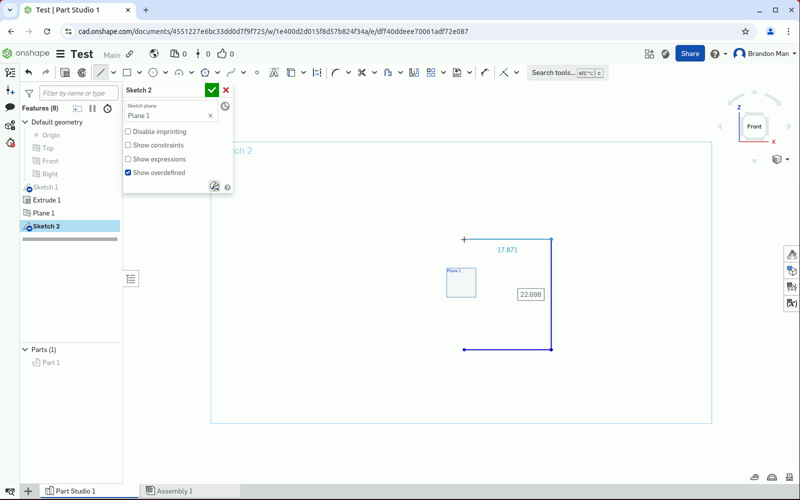
key_up(shift)
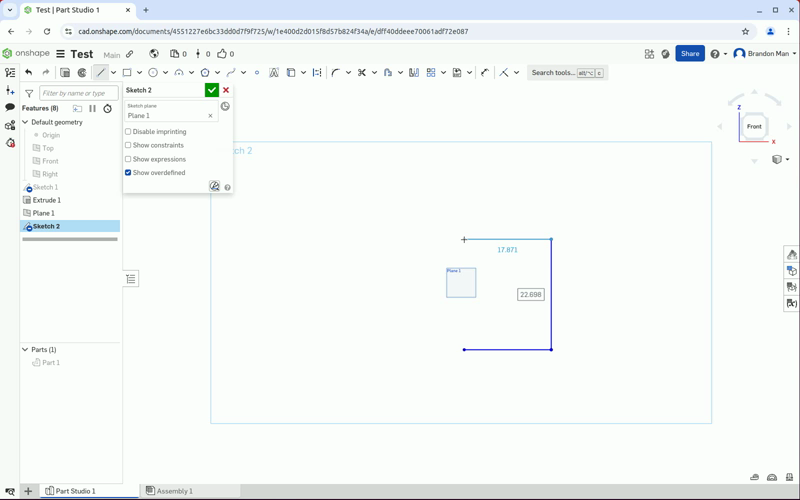
key_down(shift)
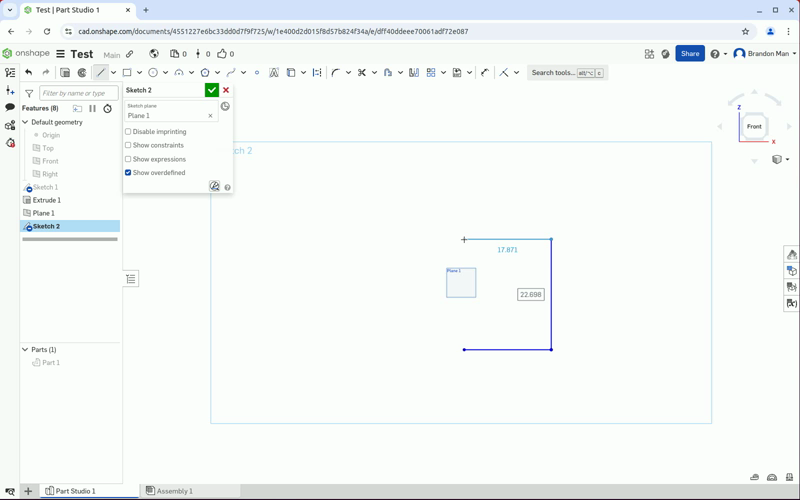
mouse_move(464, 349)
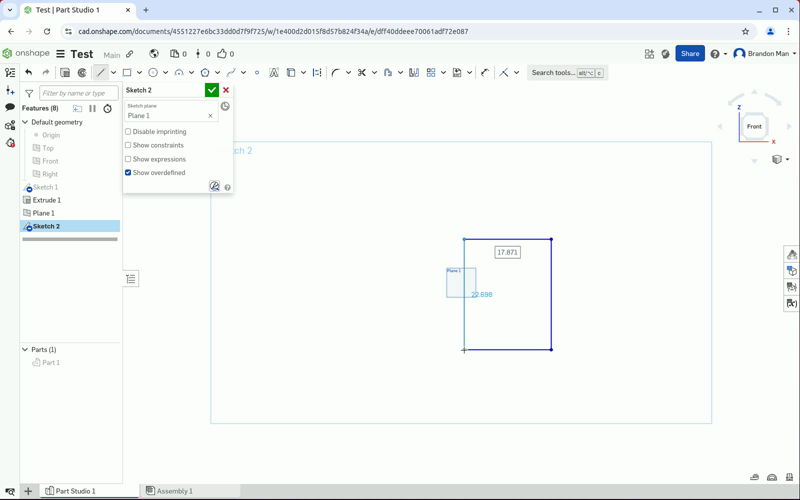
key_up(shift)
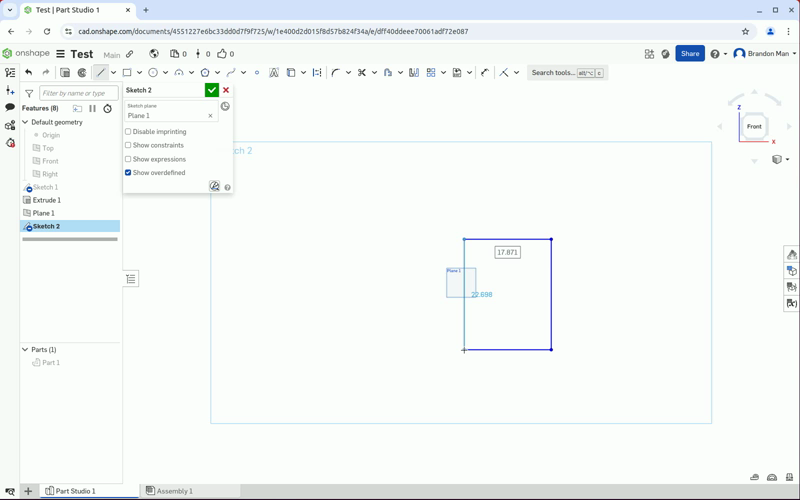
click(464, 349)
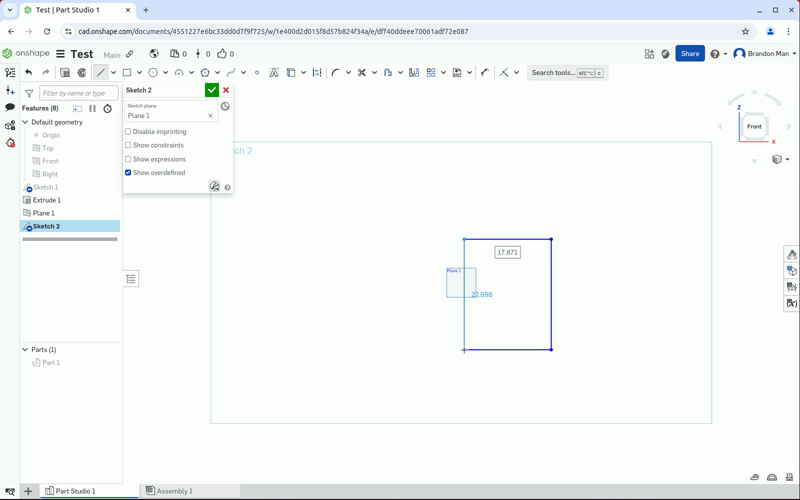
key(esc)
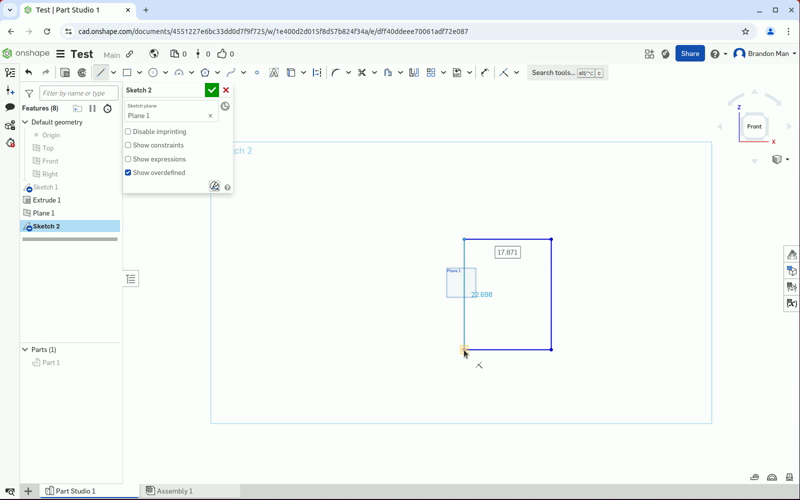
mouse_move(540, 308)
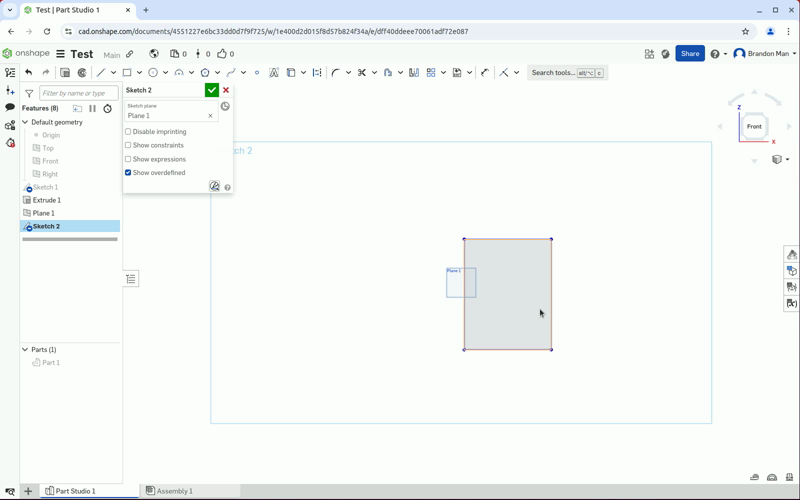
click(540, 308)
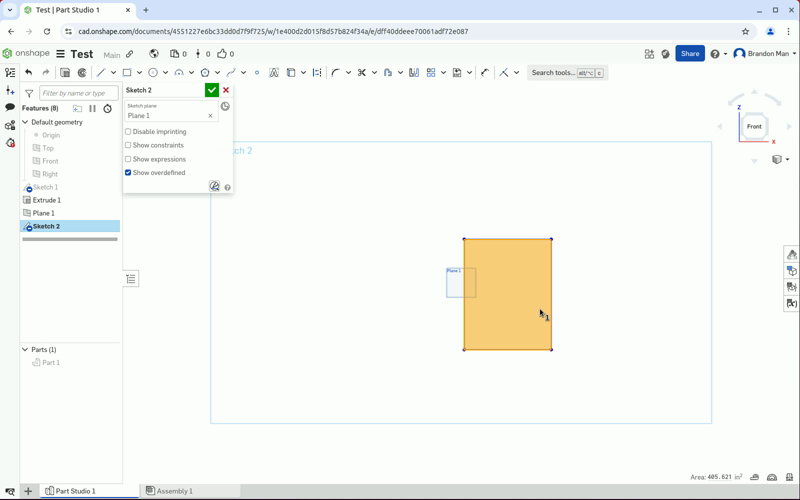
mouse_move(73, 352)
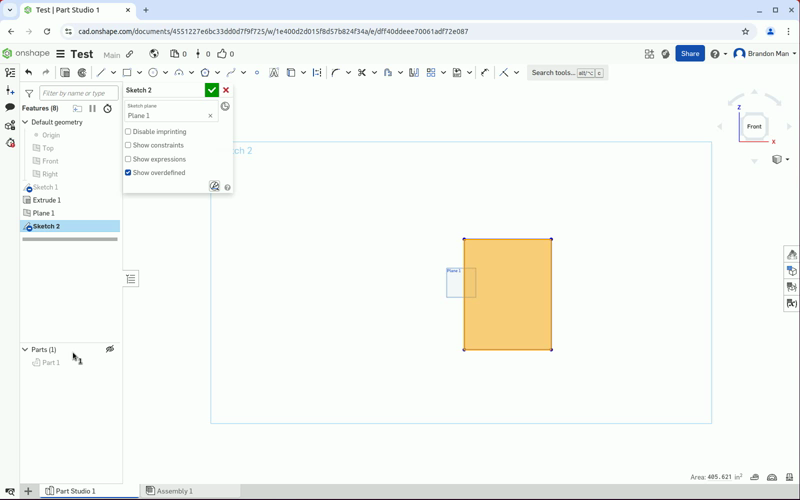
key(shift+y)
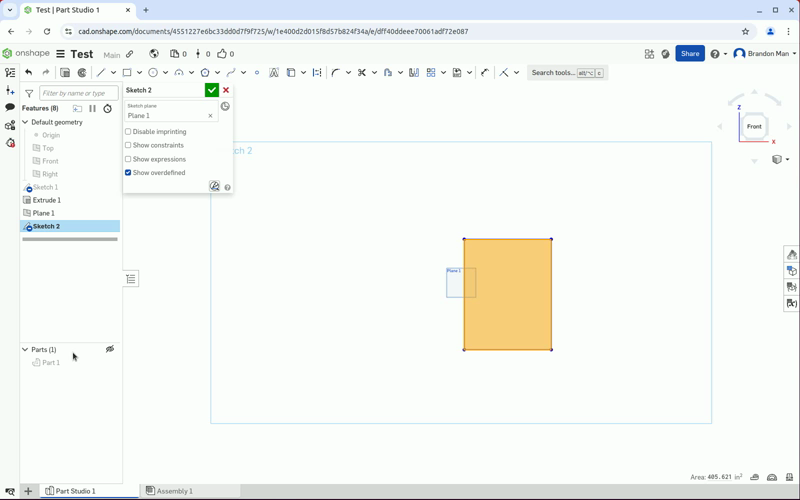
key(shift+e)
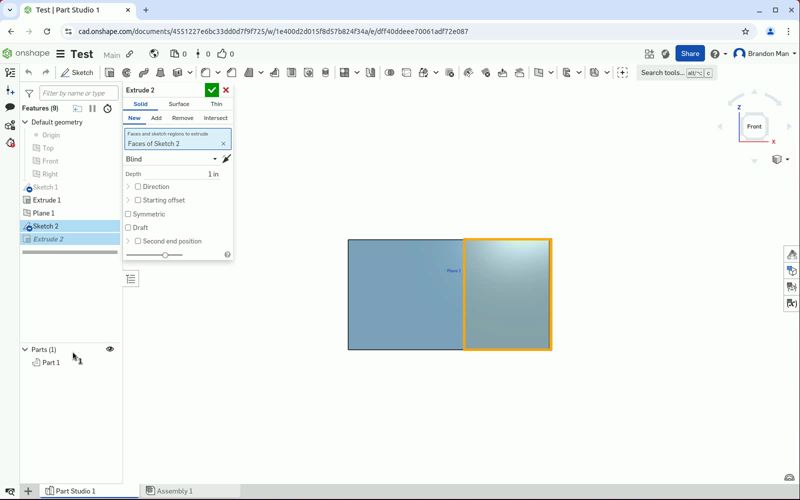
mouse_move(143, 106)
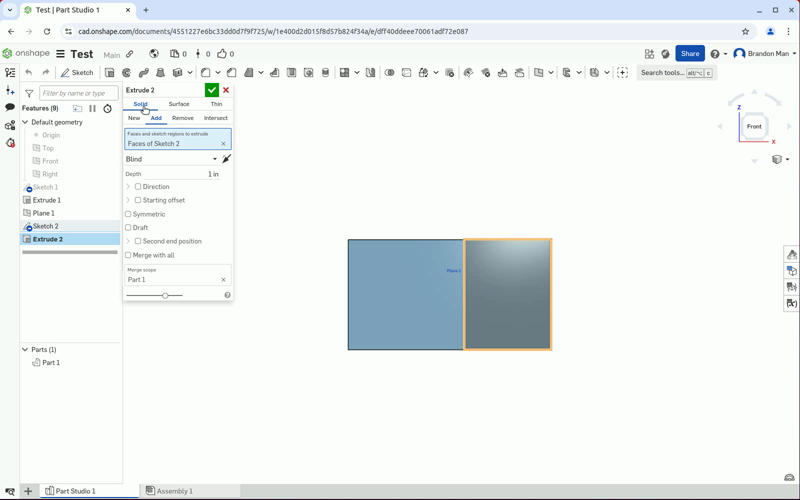
click(143, 106)
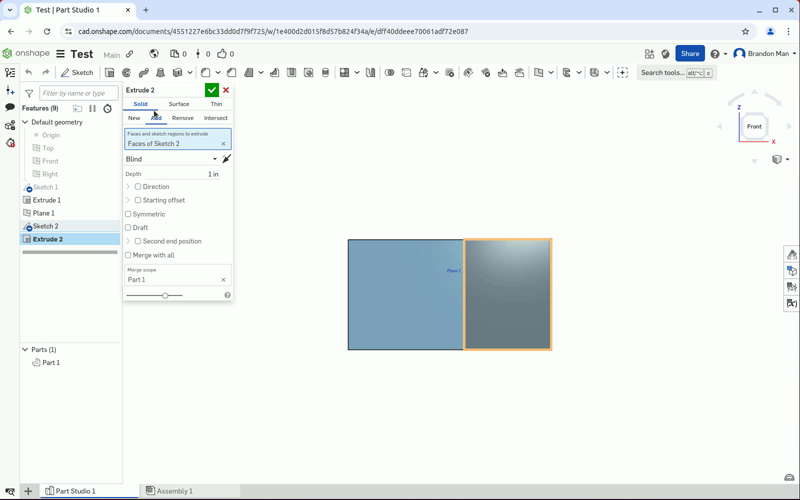
mouse_move(186, 120)
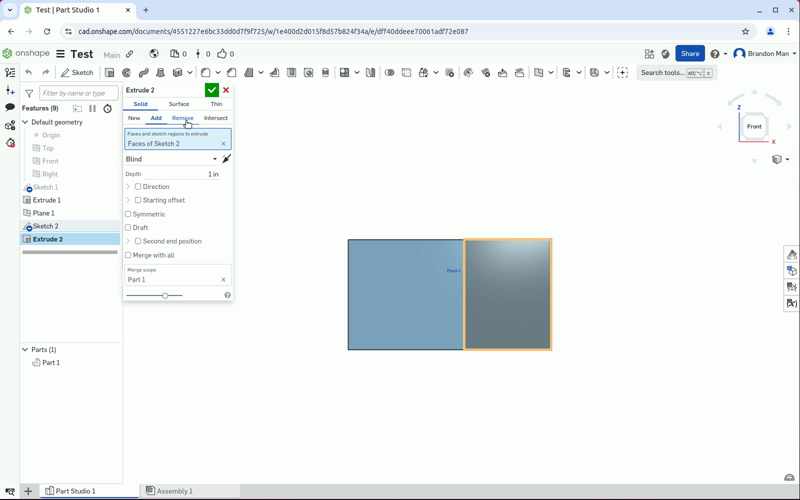
click(186, 120)
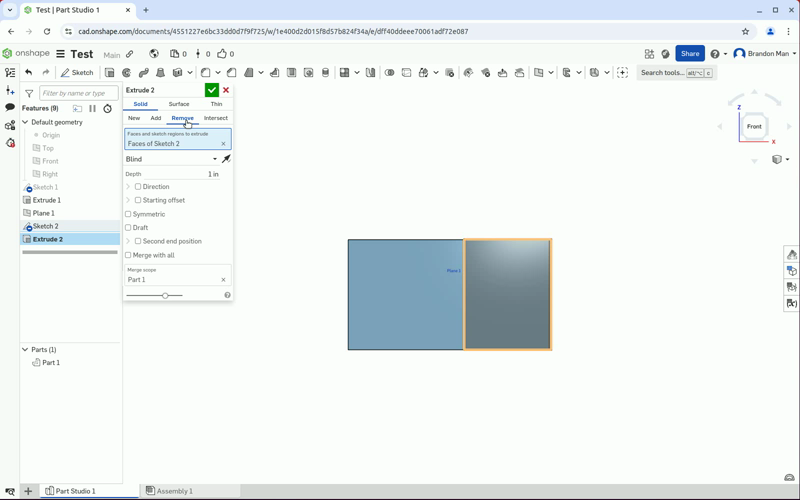
key(tab, 4)
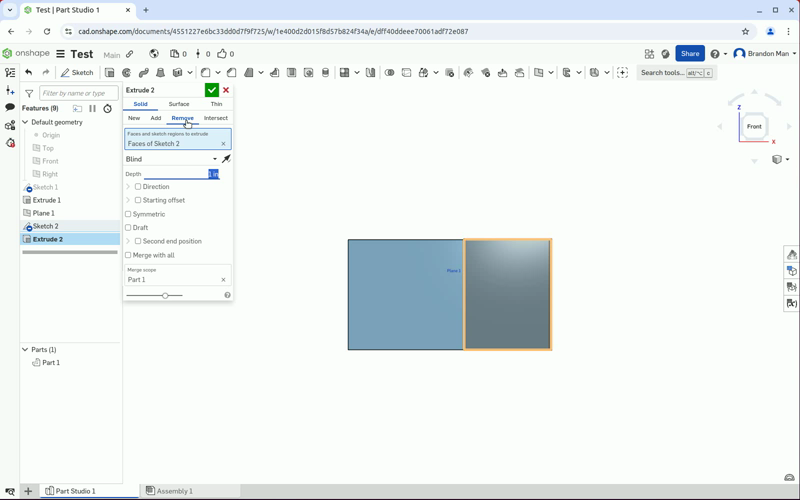
text(16.609)
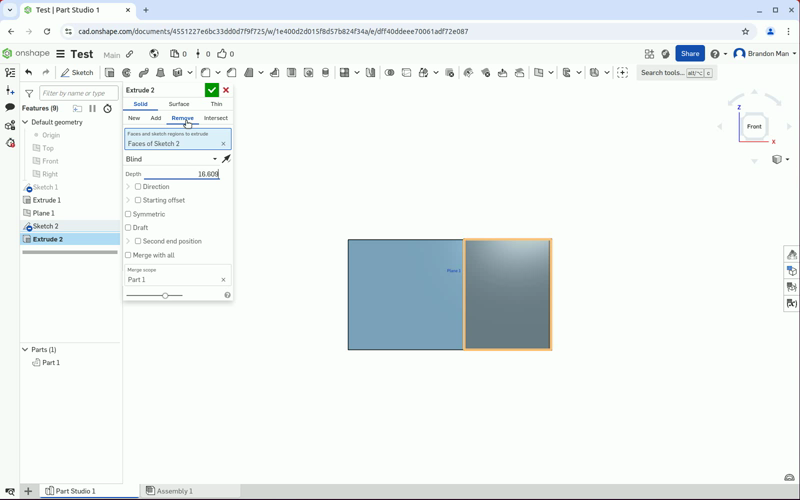
key(tab, 6)
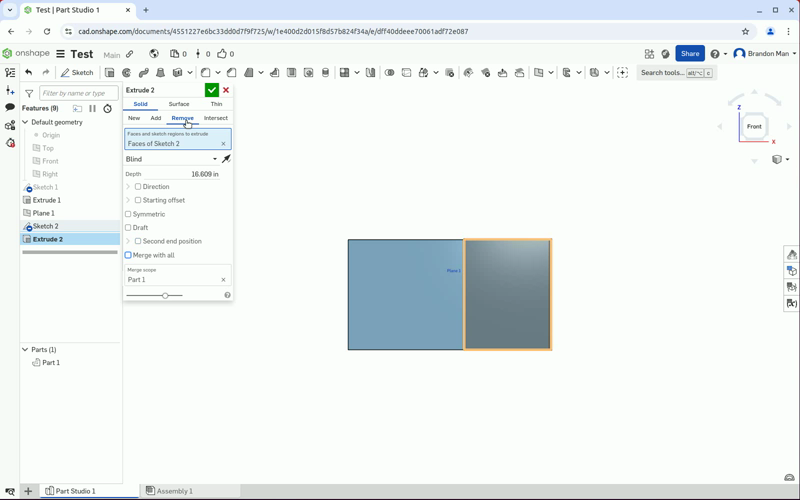
key(space)
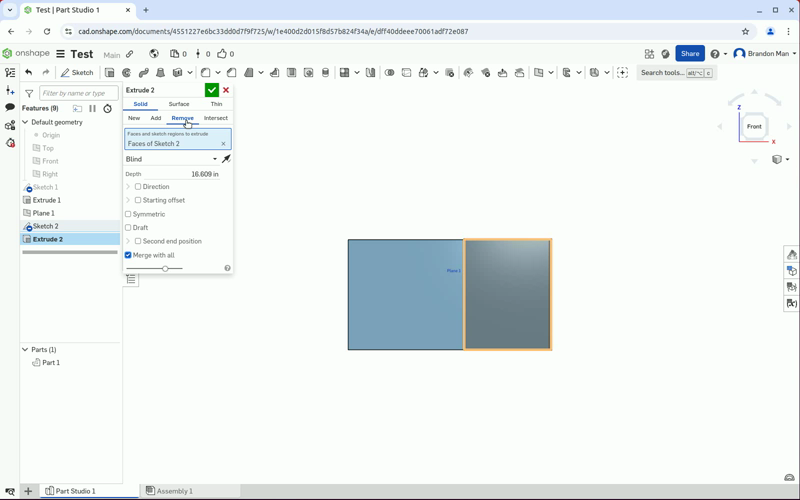
key(enter)
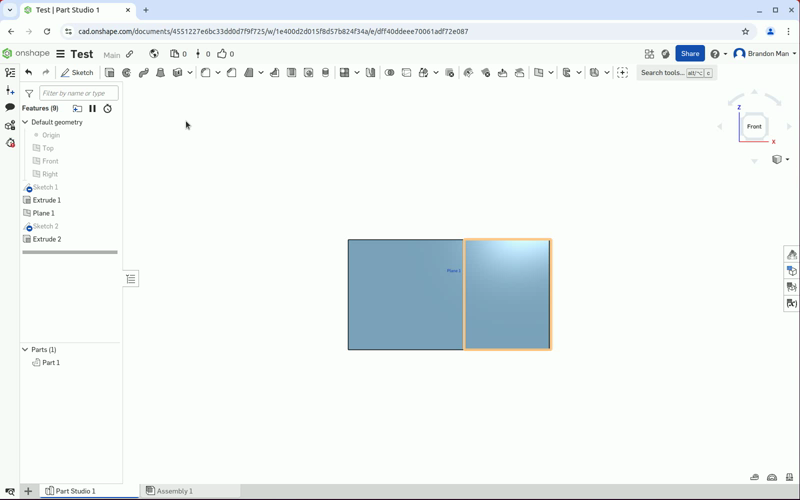
key(shift+h)
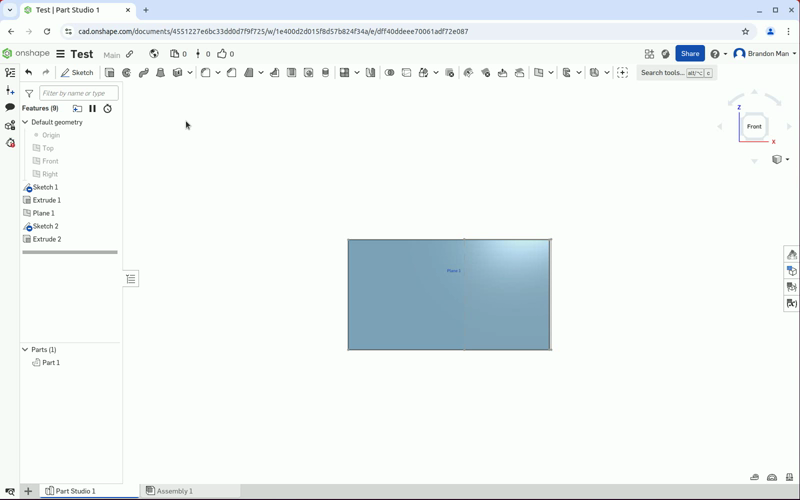
key(shift+h)
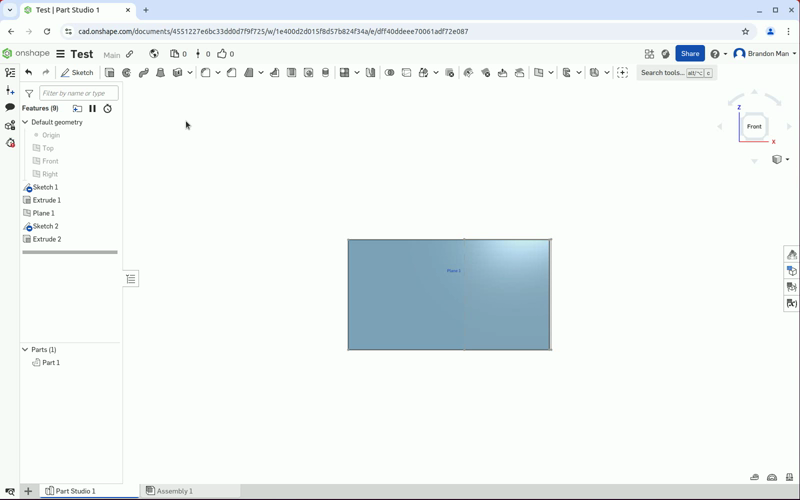
key(shift+7)
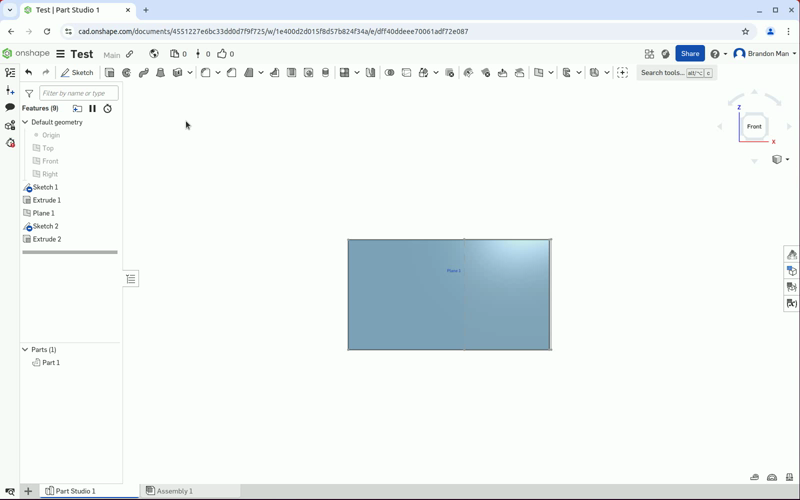
key(left, 2)
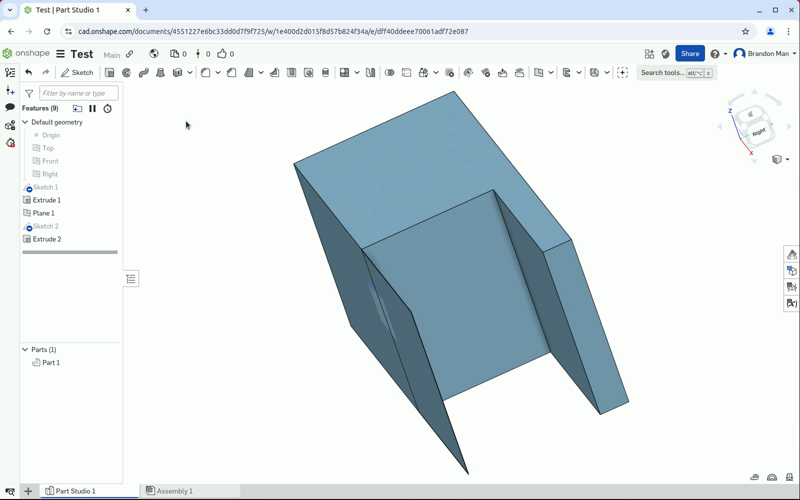
key(down, 2)
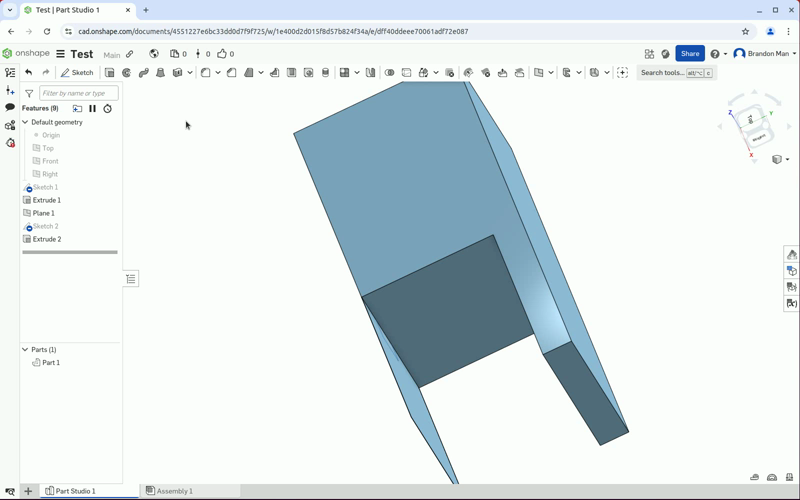
key(up, 2)
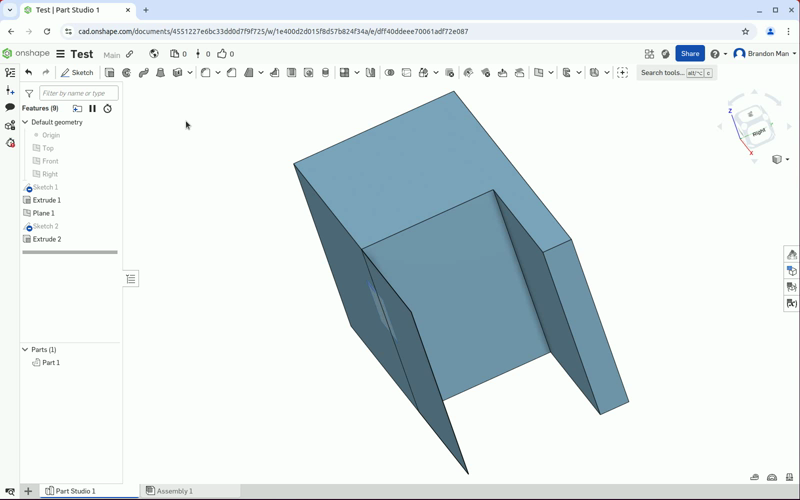
key(right, 2)
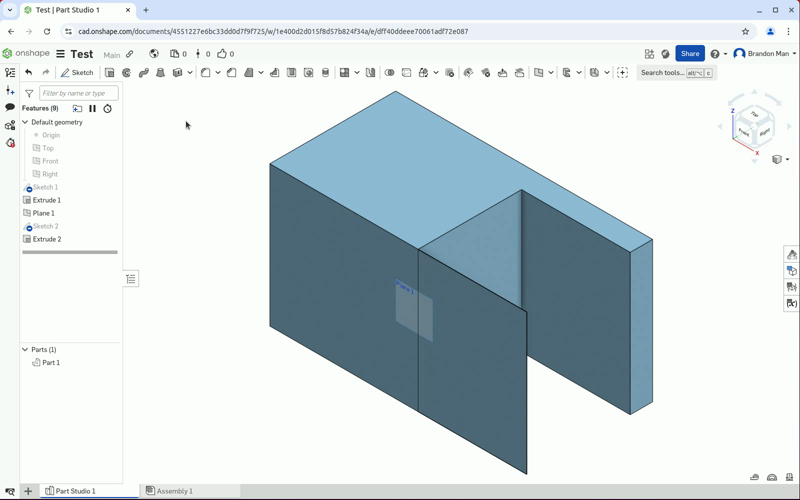
mouse_move(73, 189)
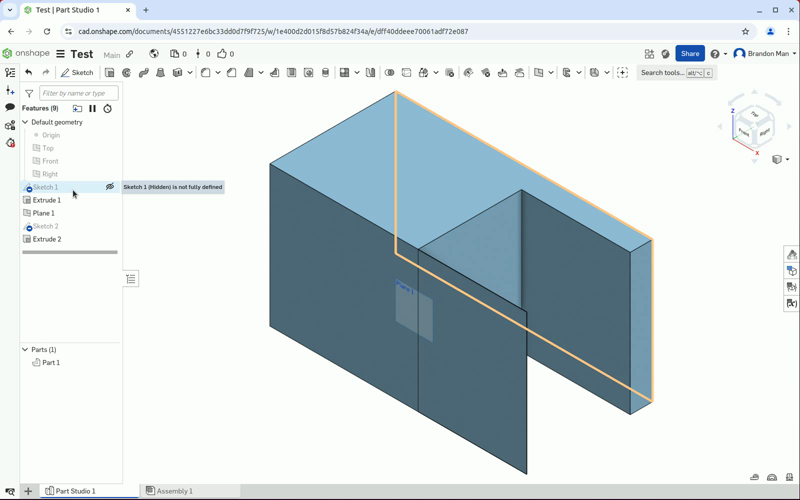
click(73, 189)